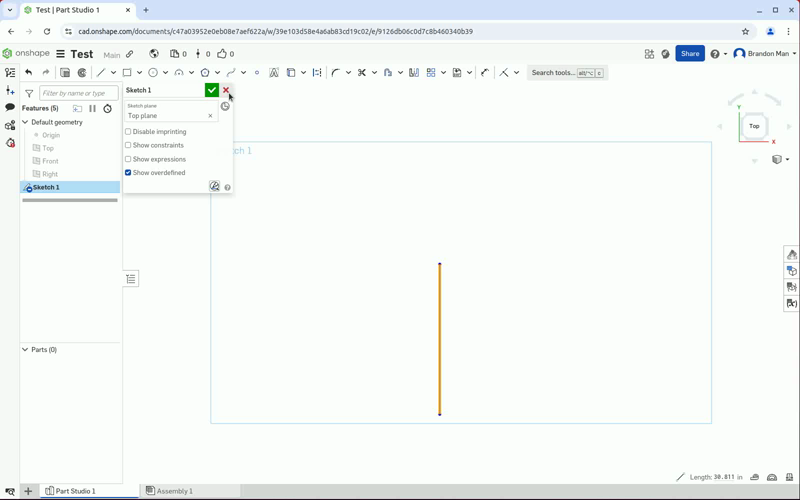
key(shift+h)
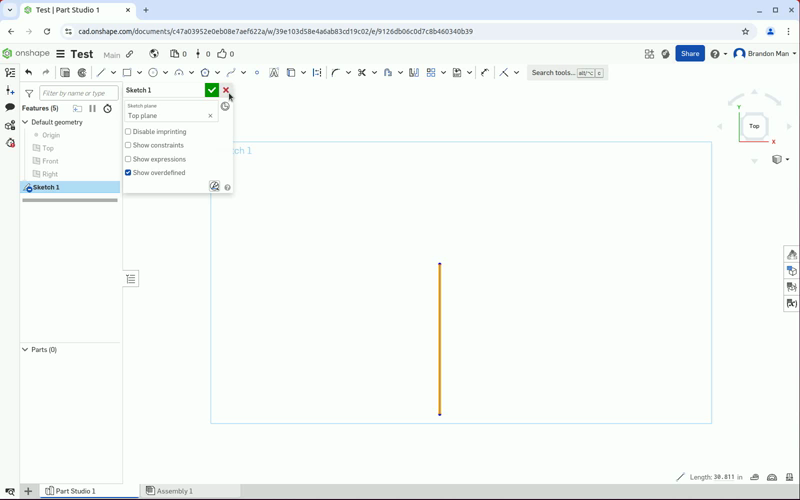
key(shift+s)
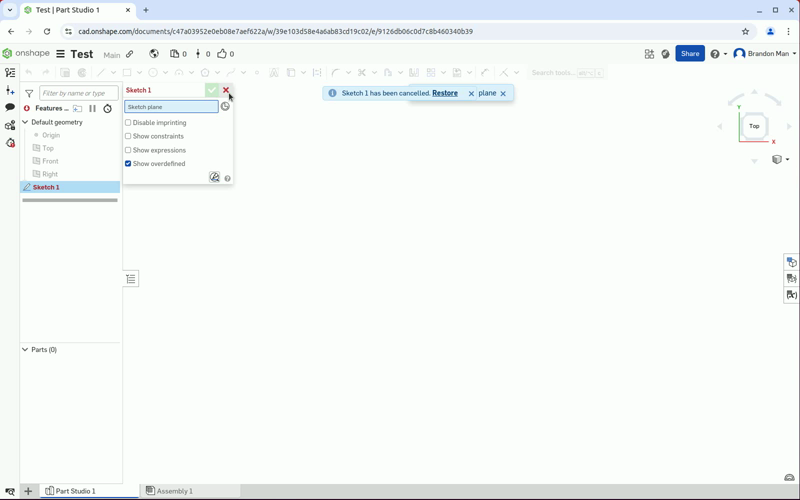
mouse_move(73, 150)
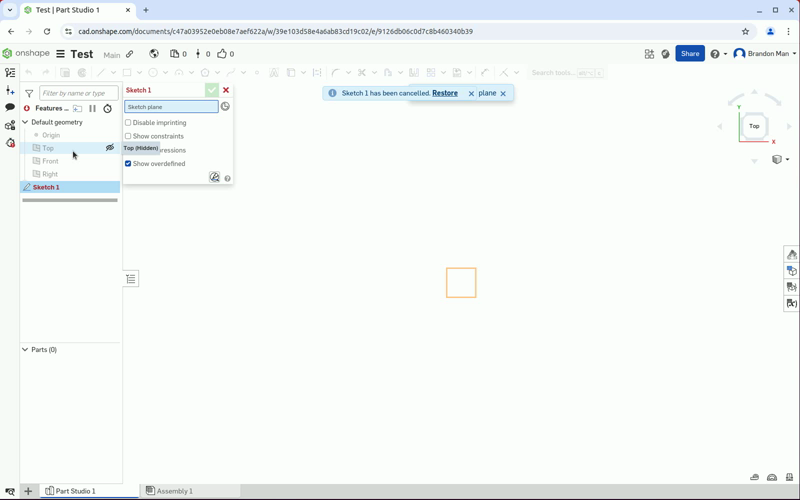
click(73, 150)
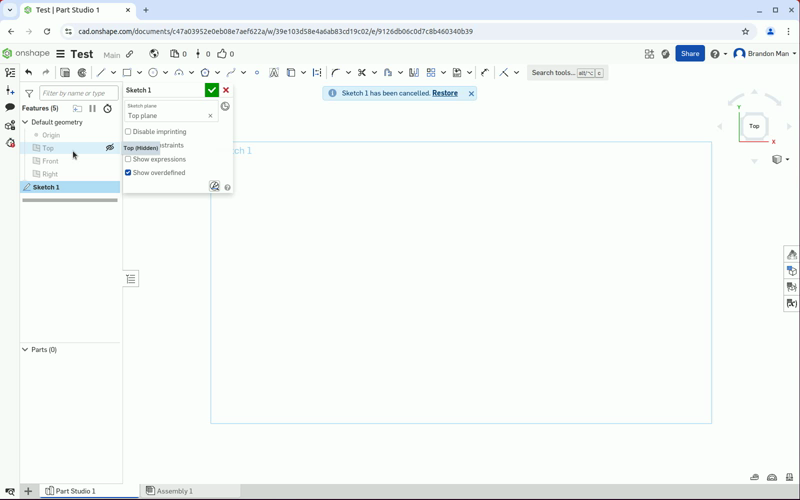
mouse_move(73, 352)
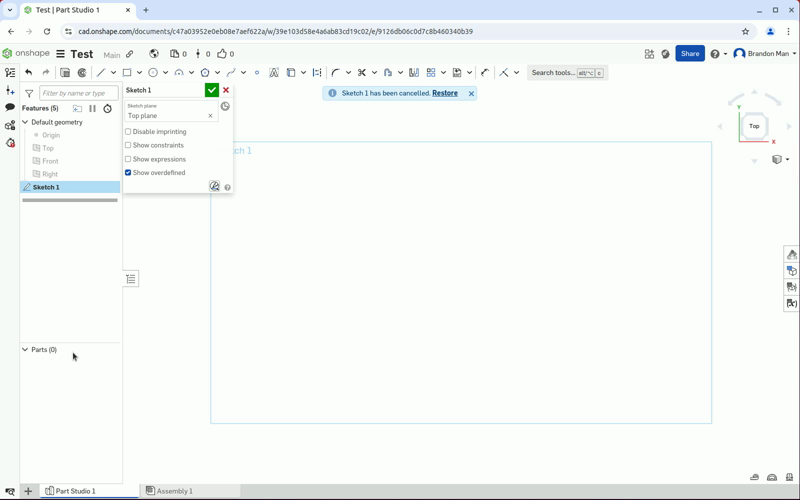
key(y)
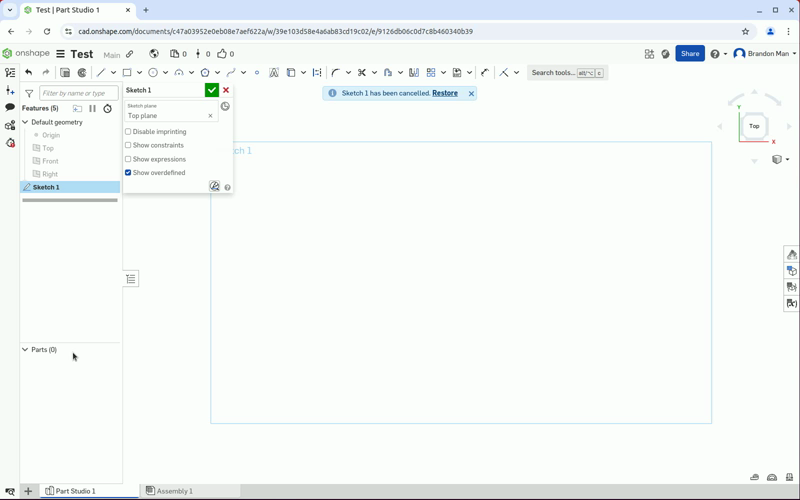
key(c)
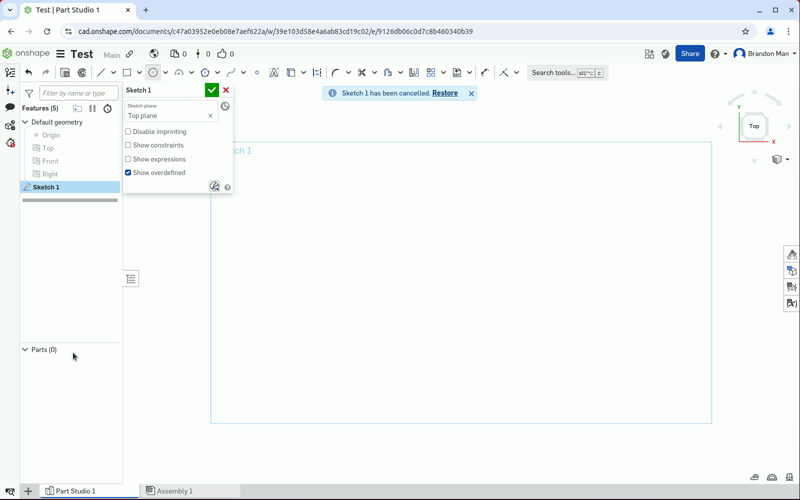
key_down(shift)
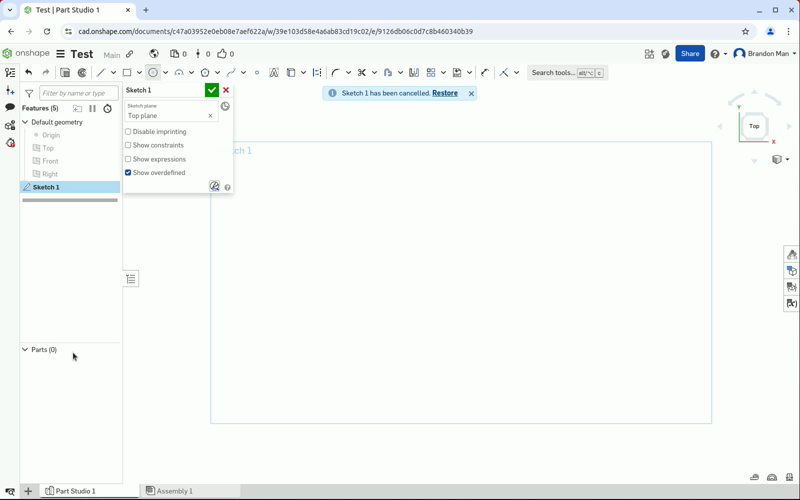
mouse_move(461, 282)
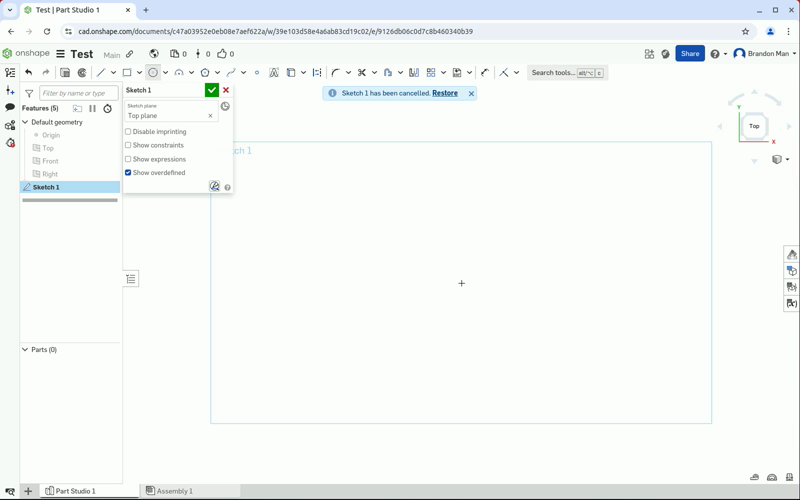
click(461, 282)
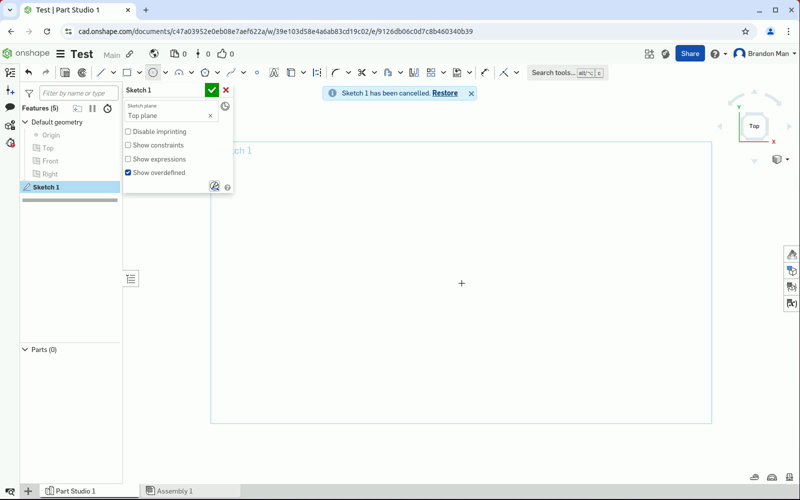
key_up(shift)
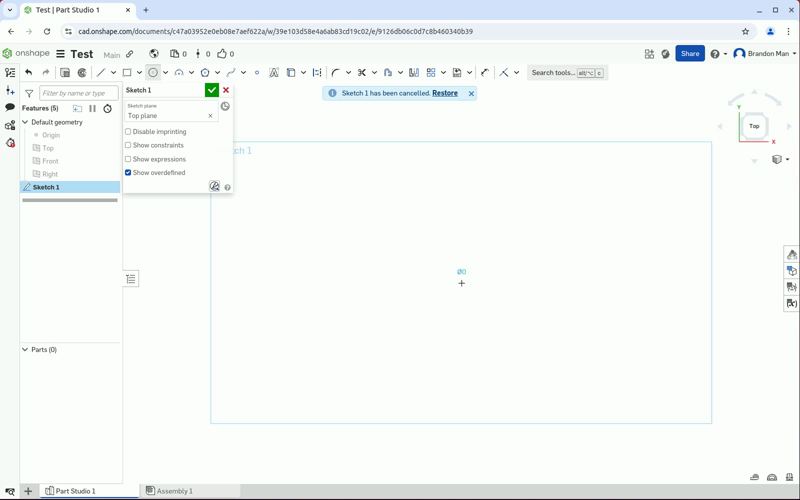
mouse_move(505, 282)
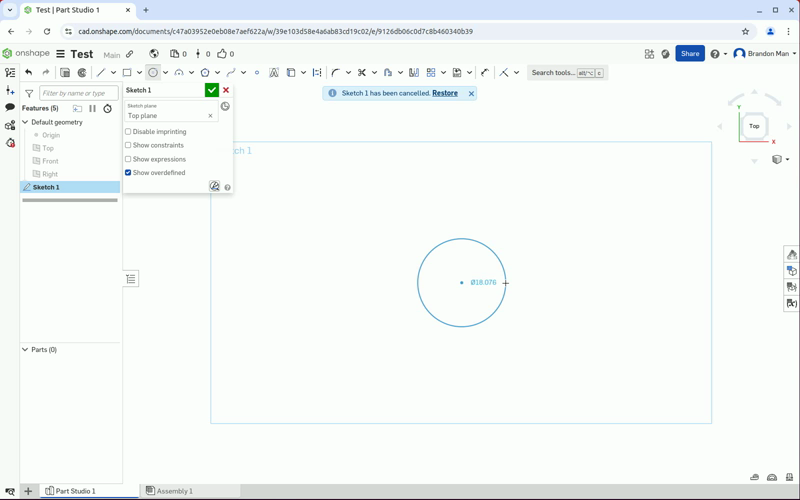
click(505, 282)
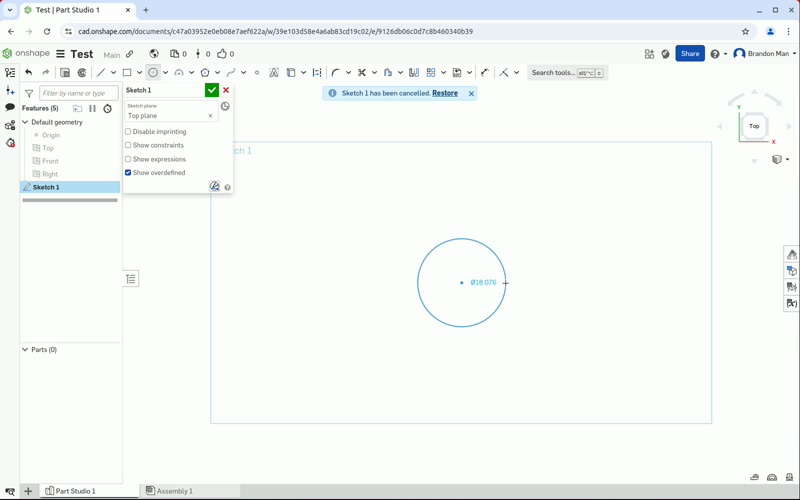
key(esc)
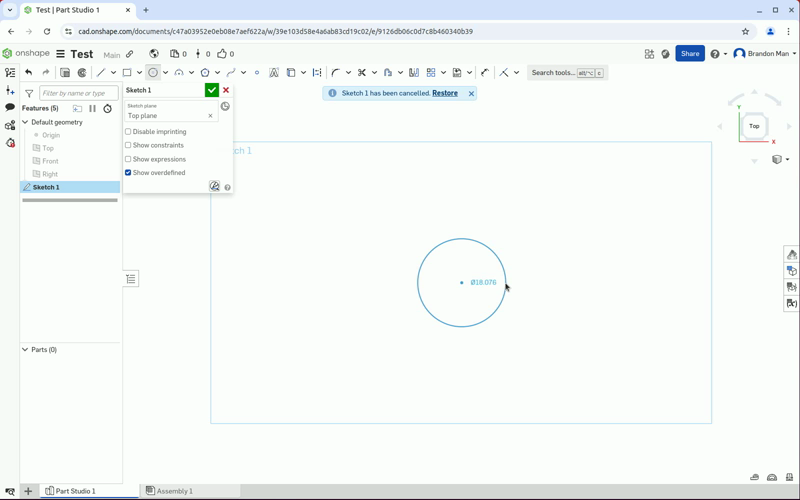
key(c)
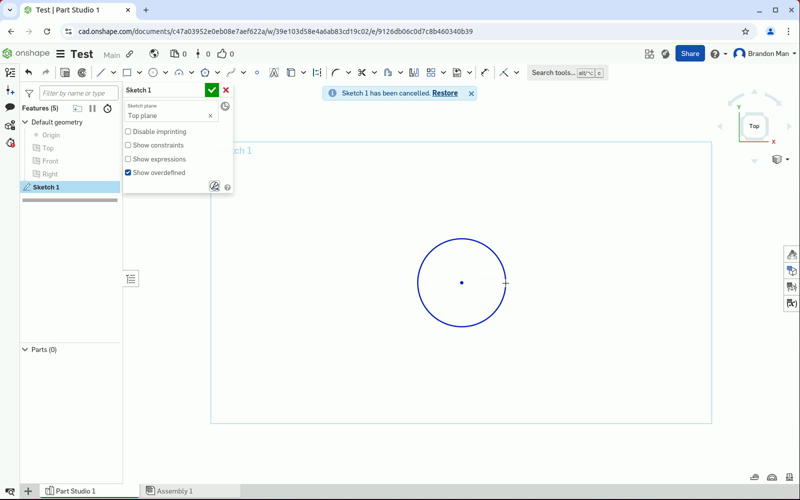
key_down(shift)
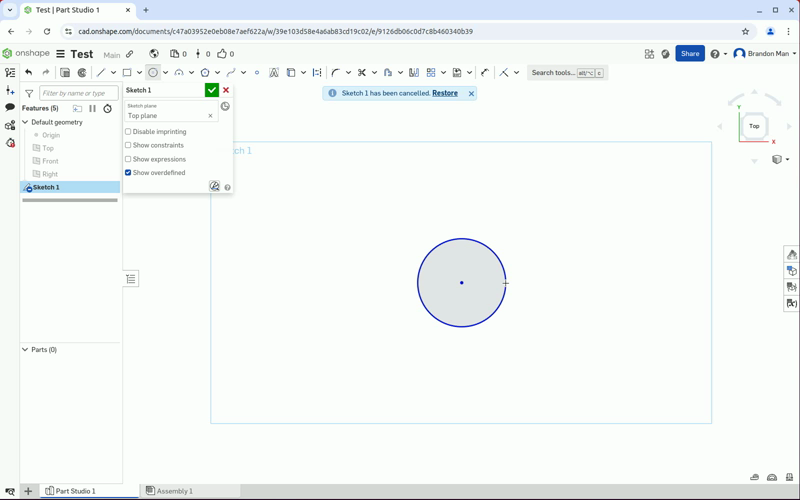
mouse_move(461, 282)
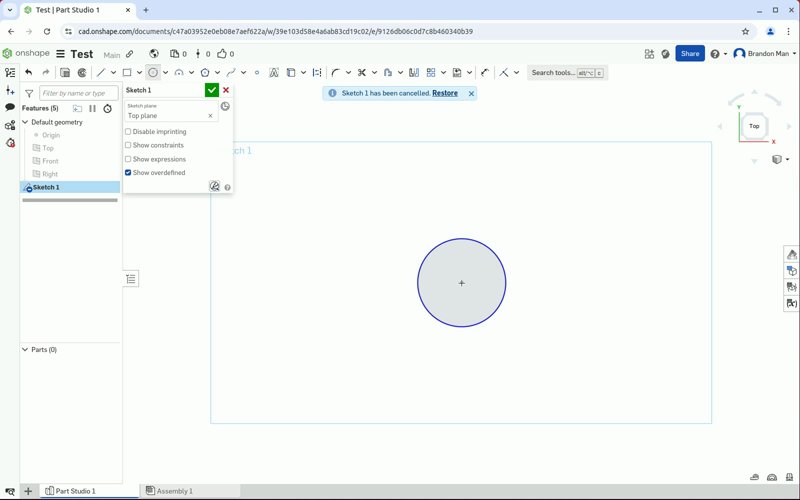
click(461, 282)
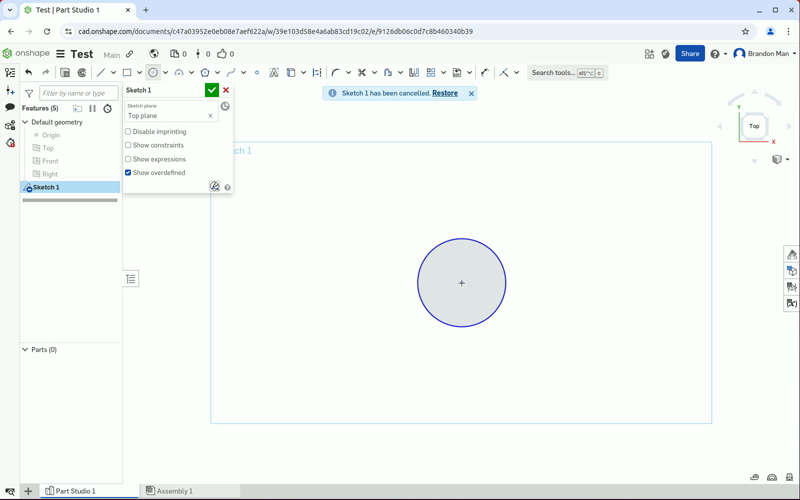
key_up(shift)
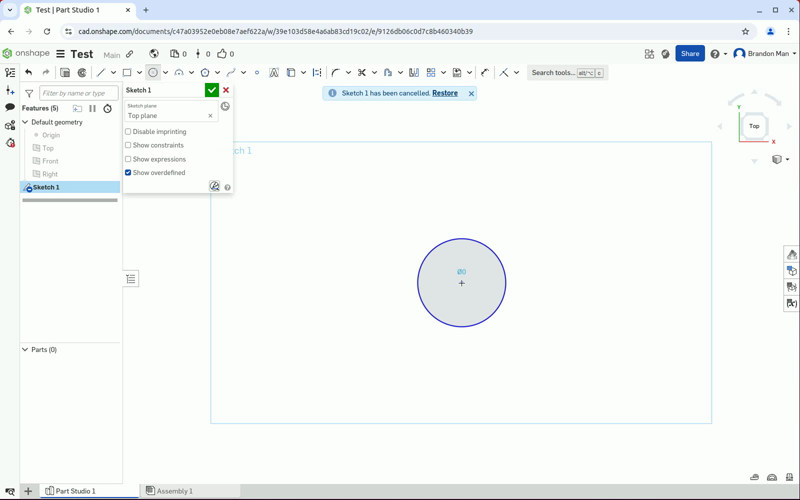
mouse_move(479, 282)
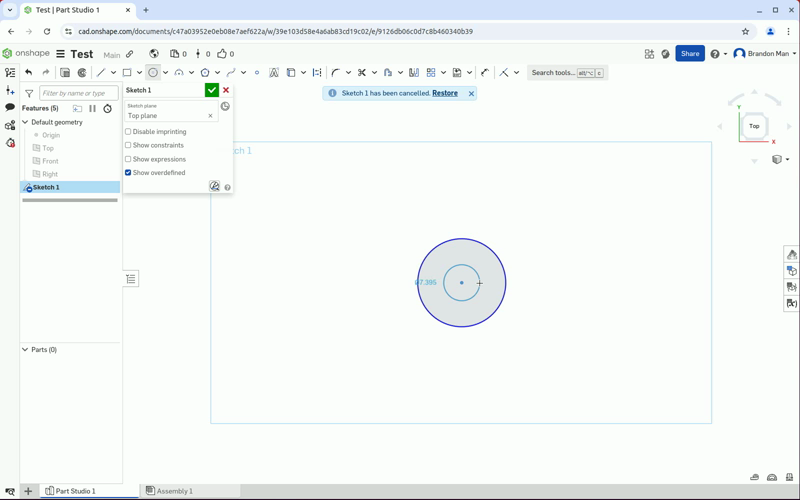
click(479, 282)
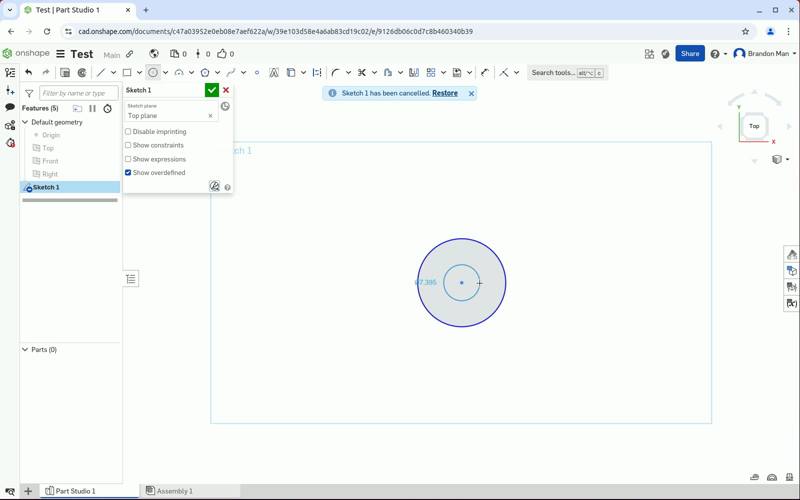
key(esc)
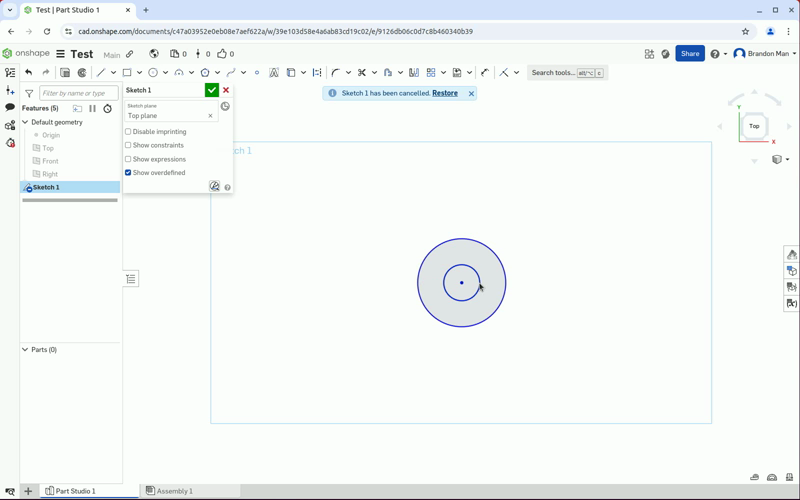
mouse_move(434, 262)
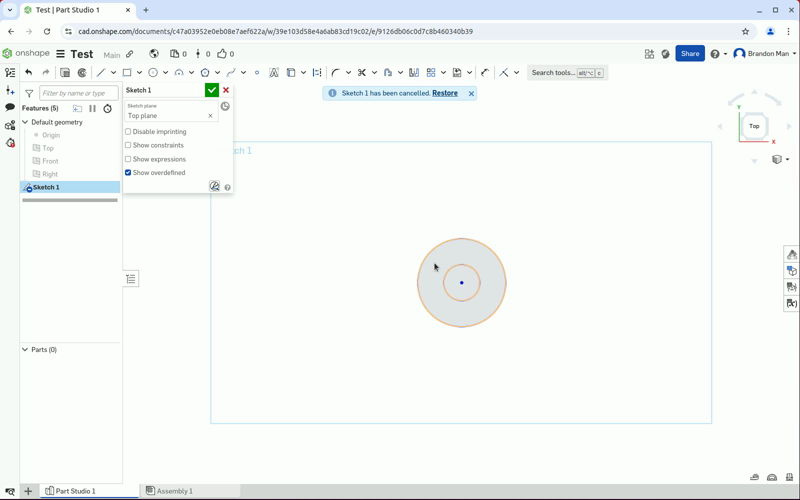
click(434, 262)
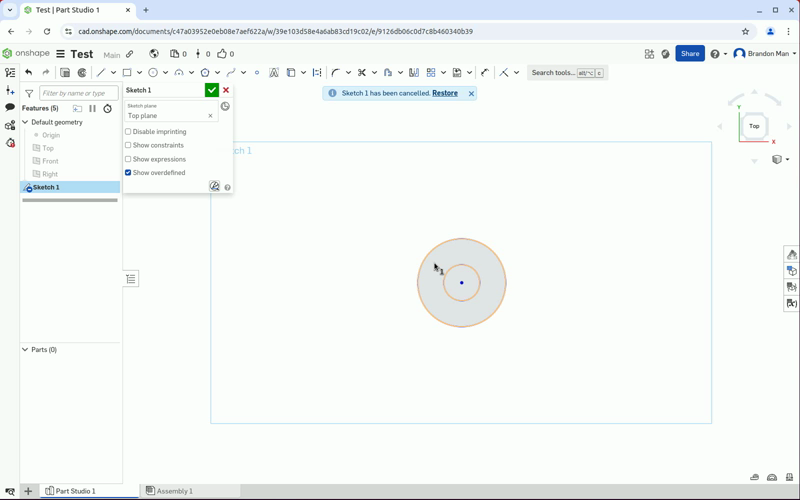
mouse_move(73, 352)
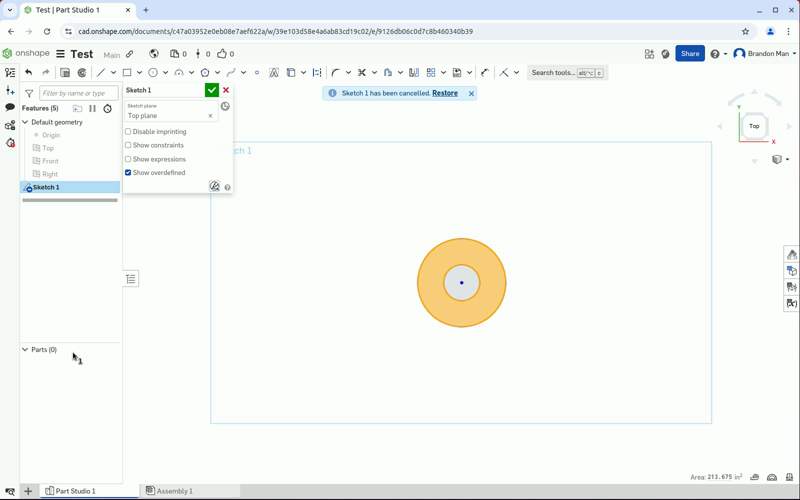
key(shift+y)
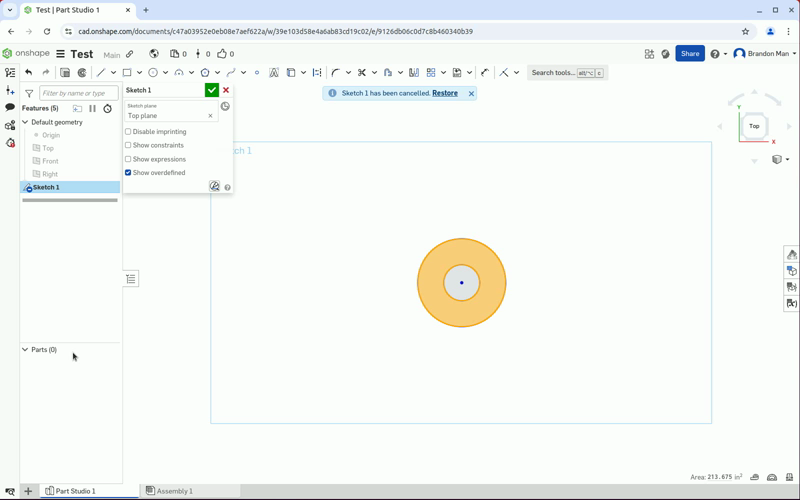
key(shift+e)
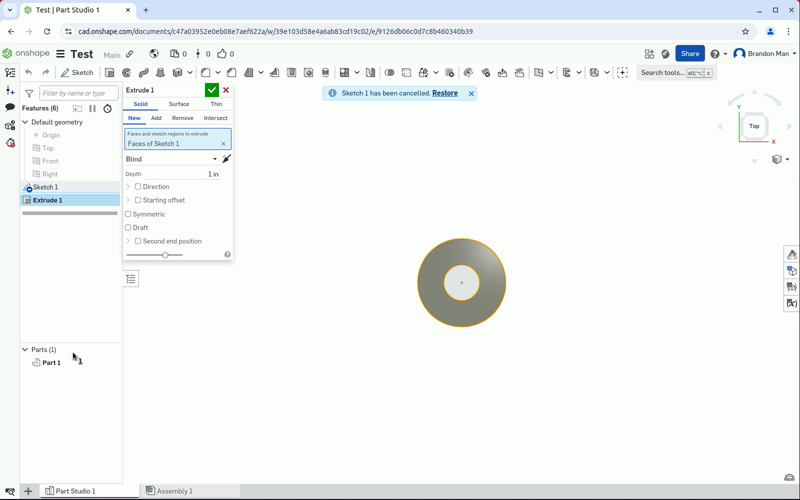
mouse_move(143, 106)
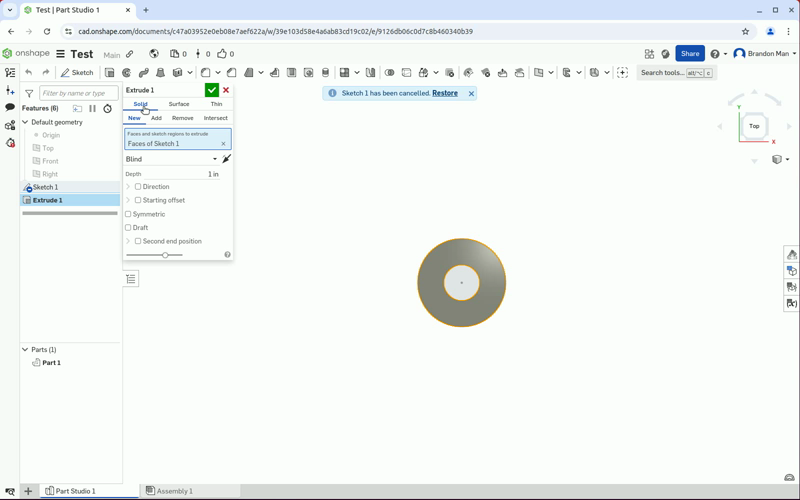
click(143, 106)
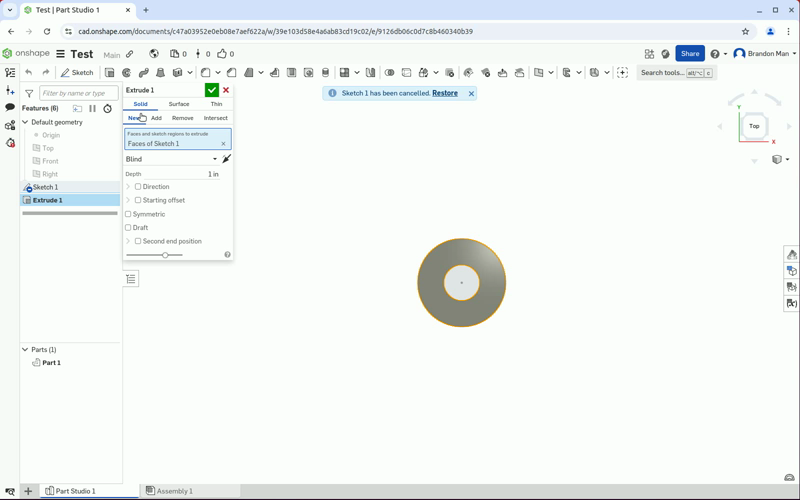
mouse_move(137, 120)
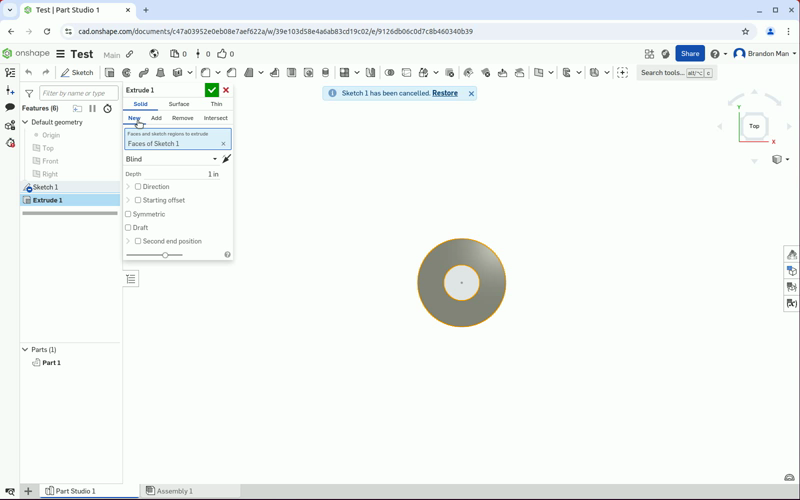
click(137, 120)
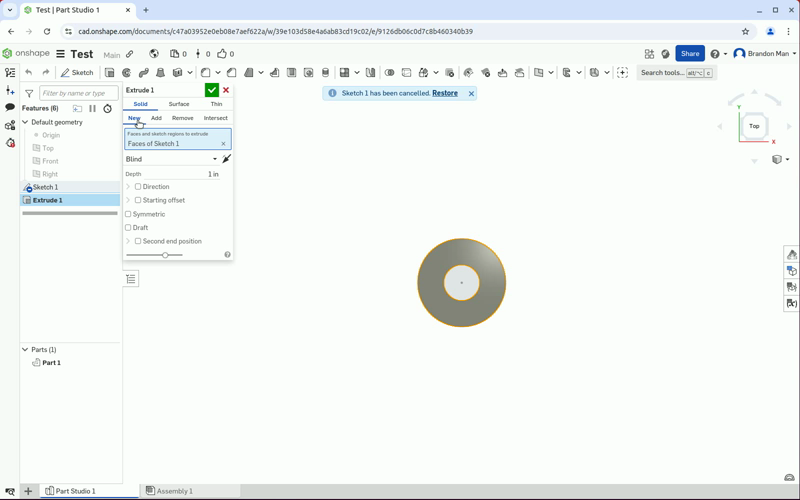
key(tab, 4)
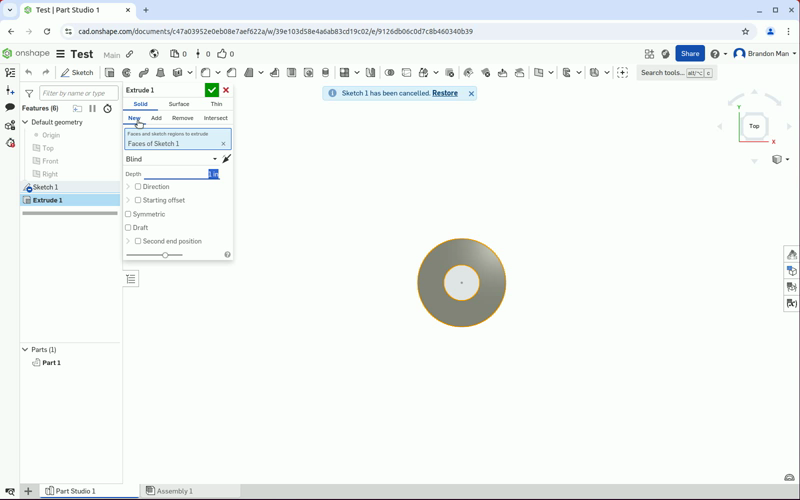
text(14.924)
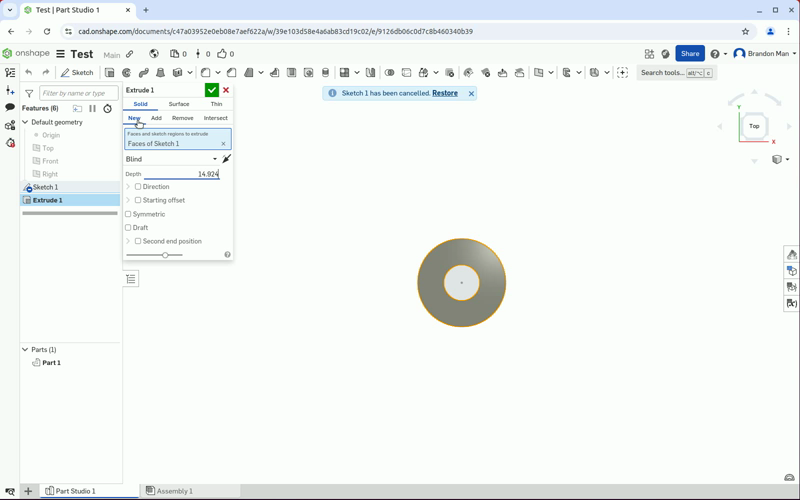
key(enter)
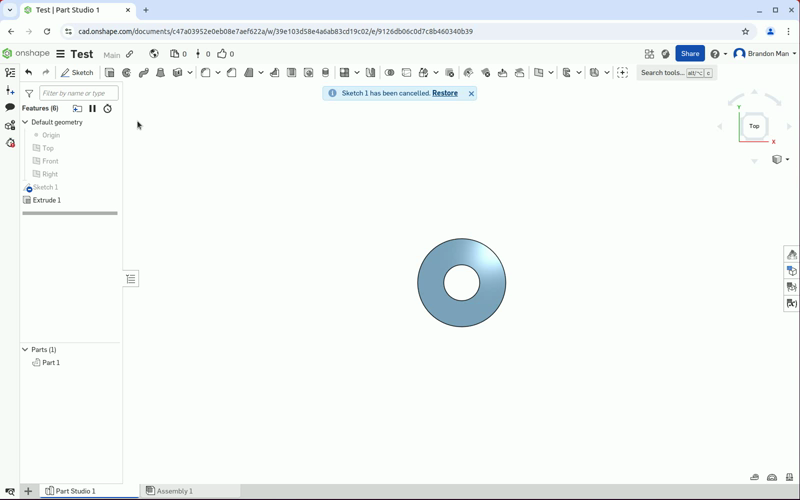
key(shift+h)
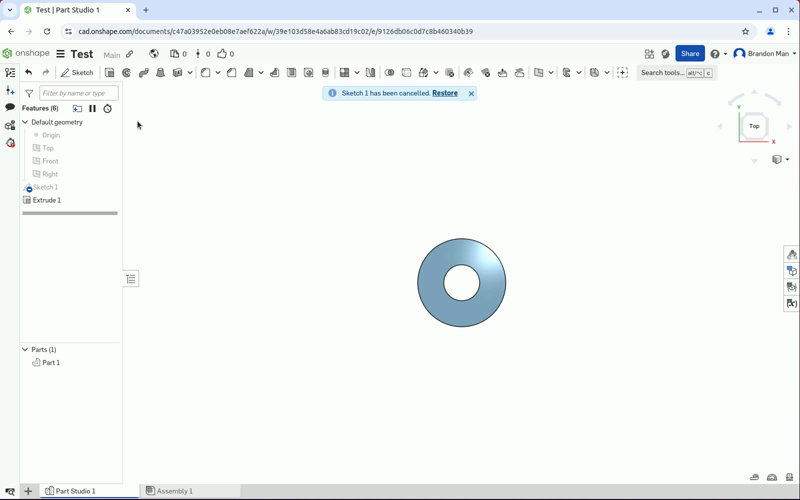
key(shift+h)
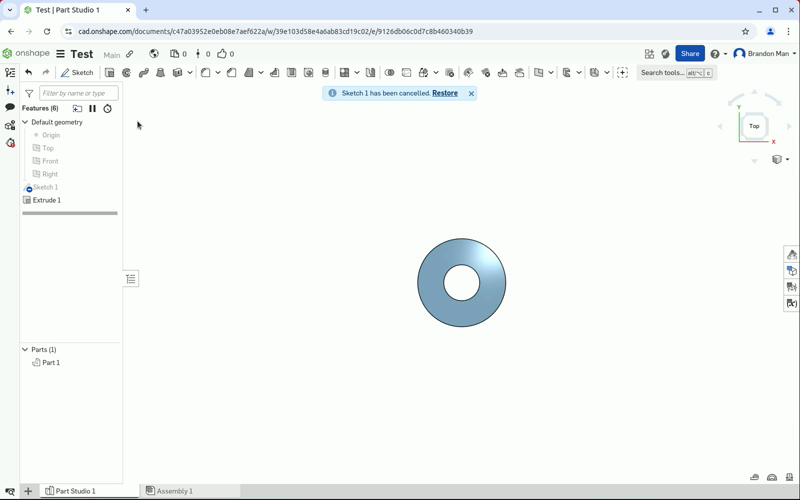
mouse_move(73, 189)
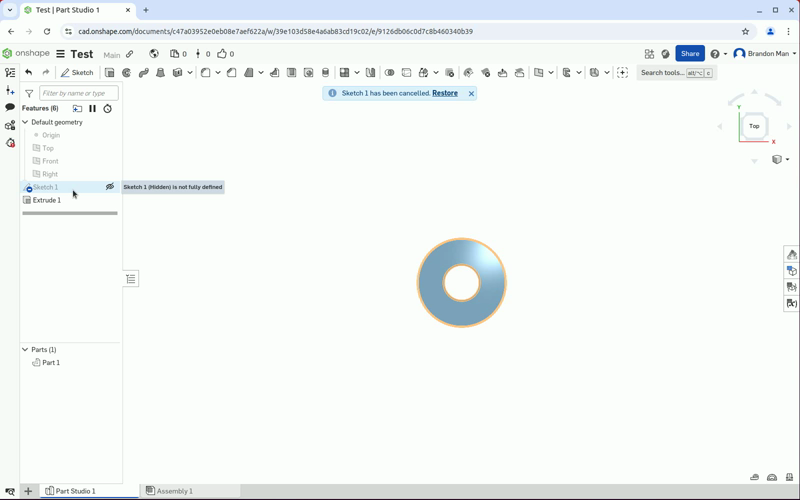
click(73, 189)
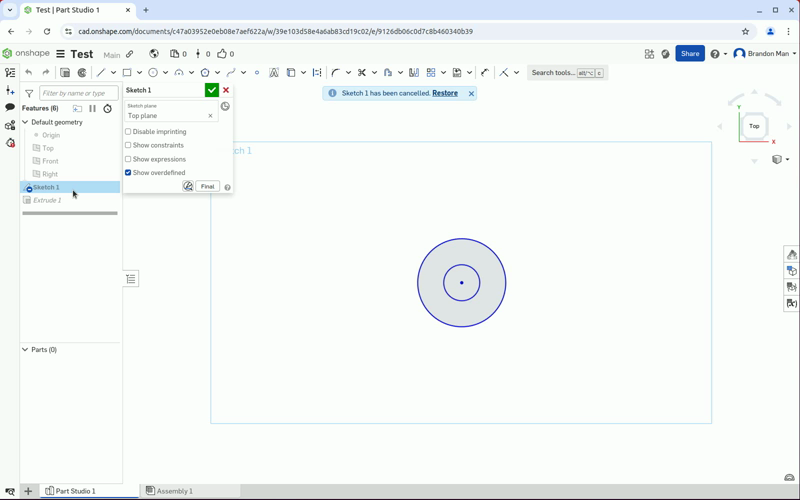
mouse_move(229, 92)
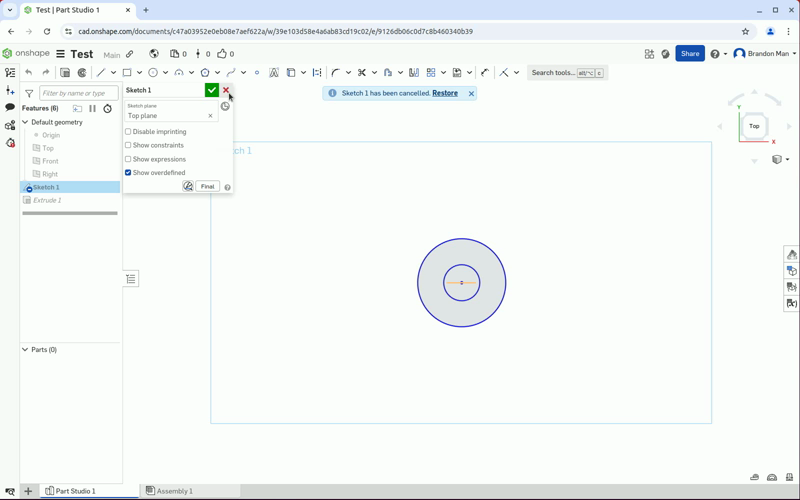
click(229, 92)
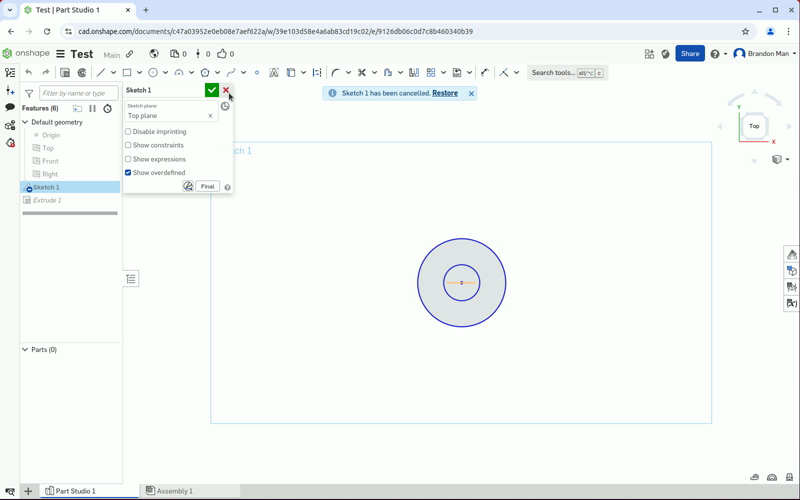
key(shift+s)
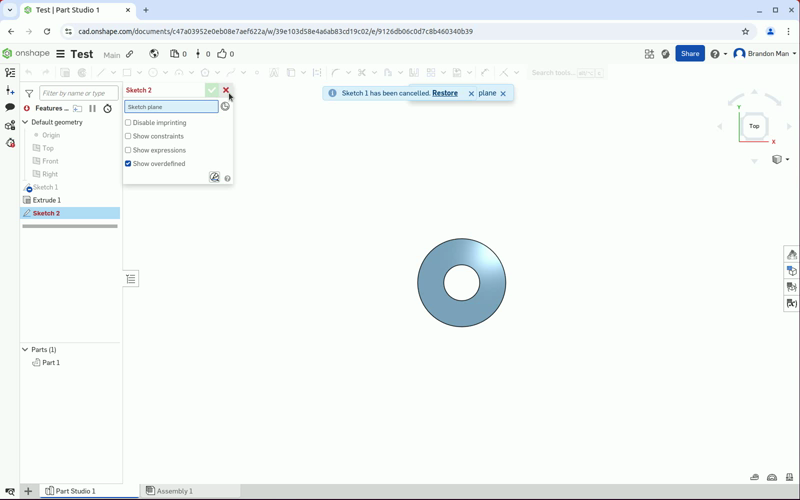
mouse_move(73, 150)
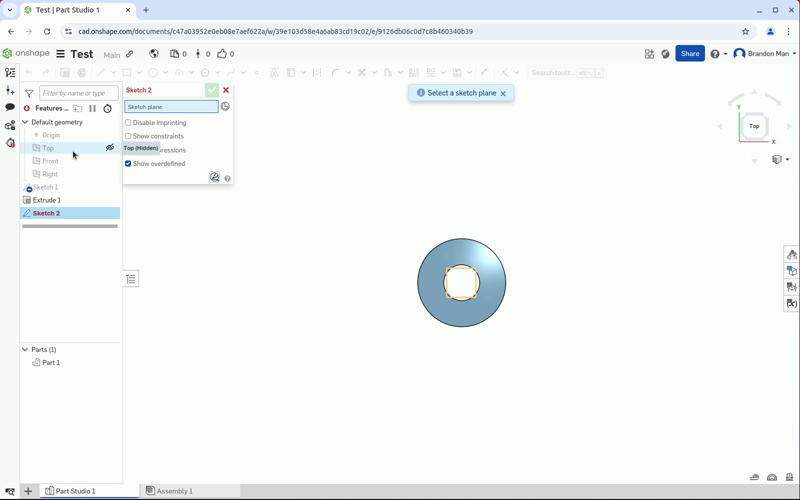
click(73, 150)
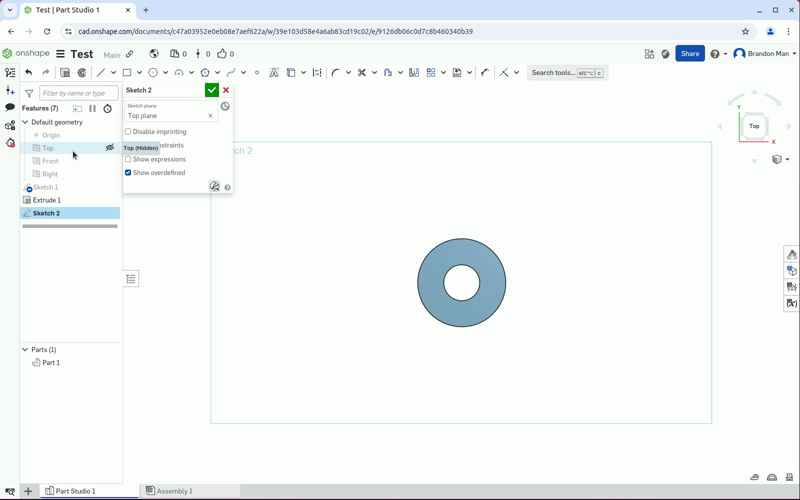
mouse_move(73, 352)
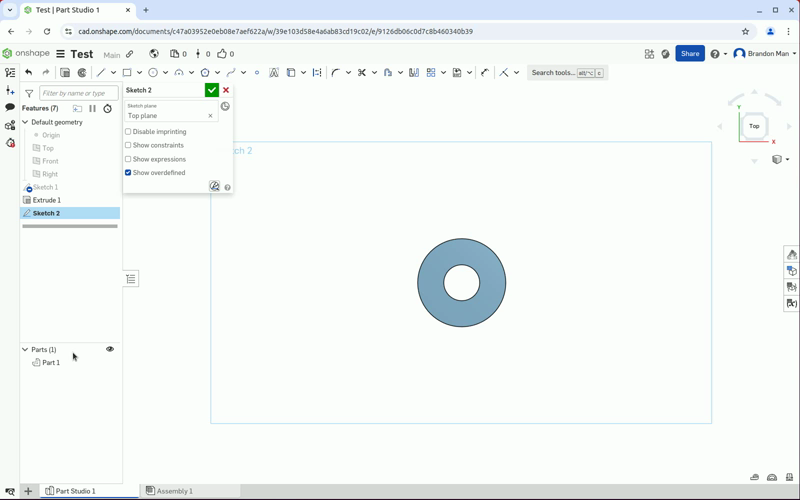
key(y)
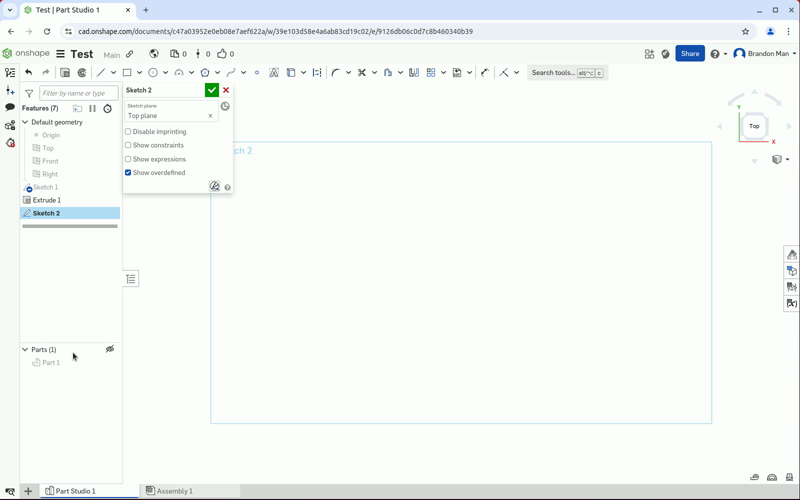
key(c)
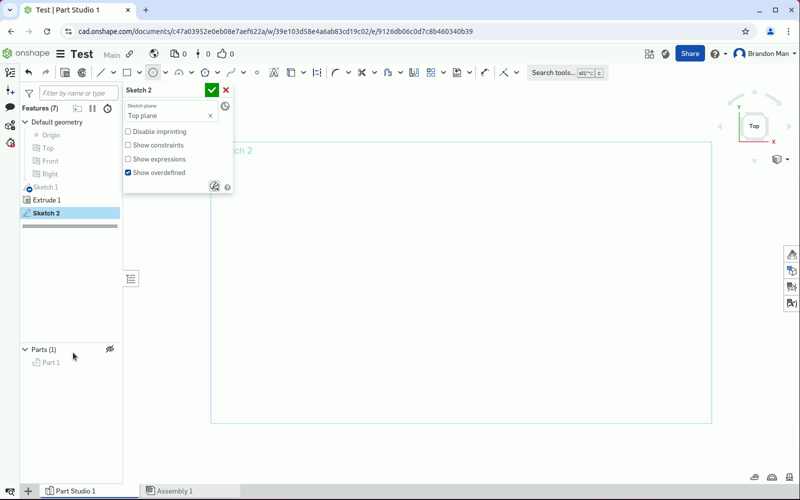
key_down(shift)
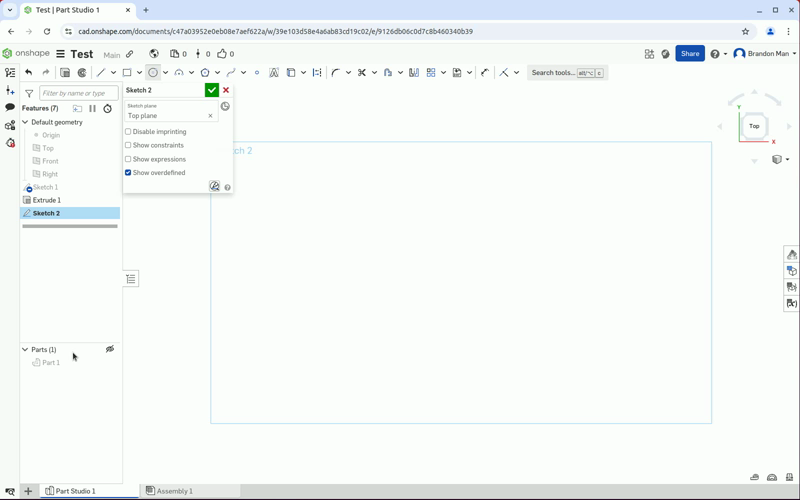
mouse_move(461, 282)
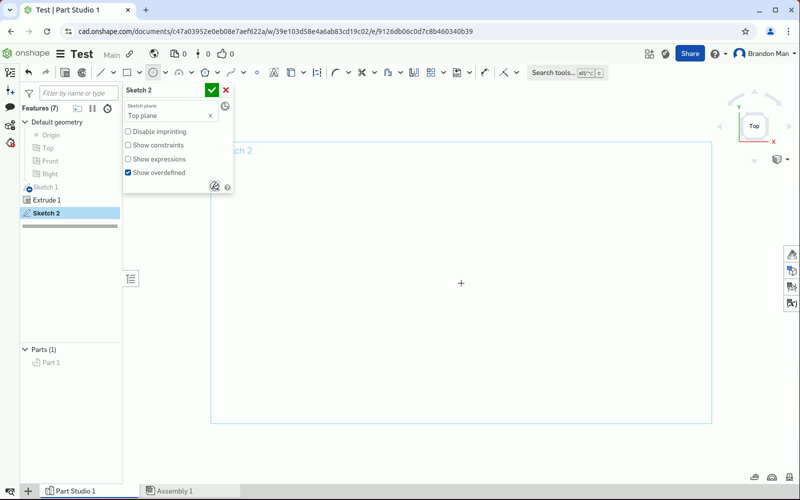
click(461, 282)
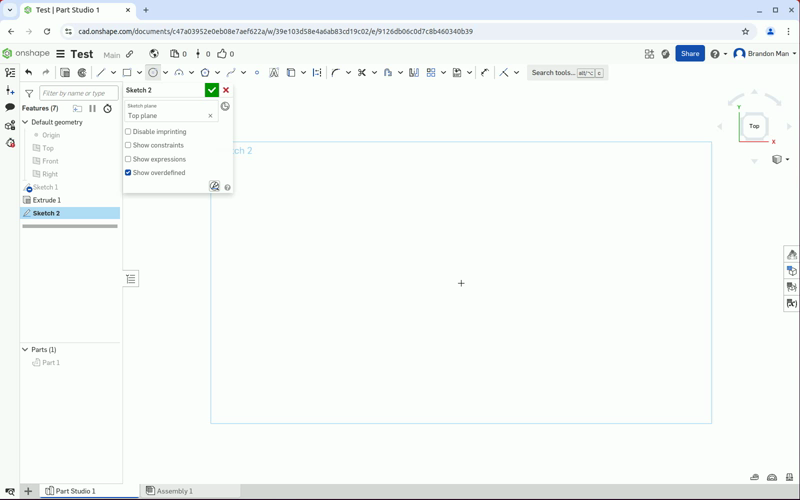
key_up(shift)
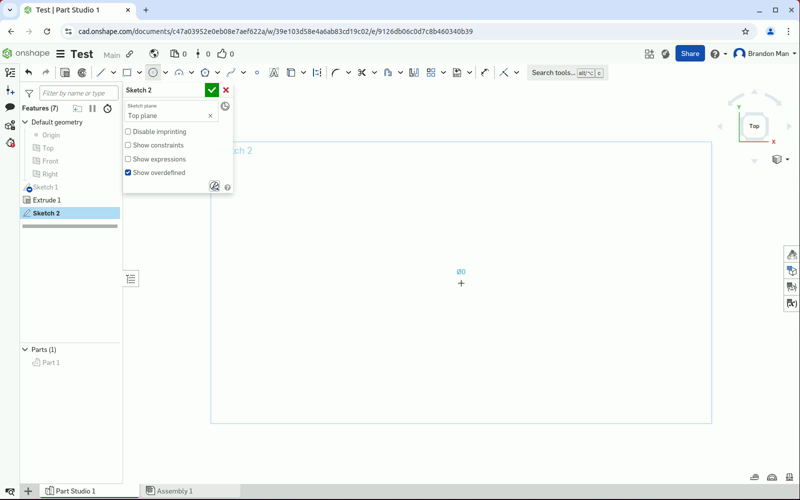
mouse_move(568, 282)
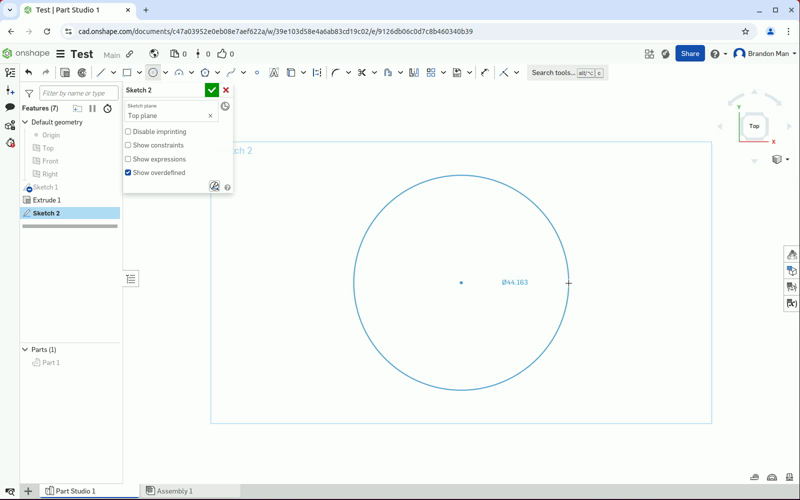
click(568, 282)
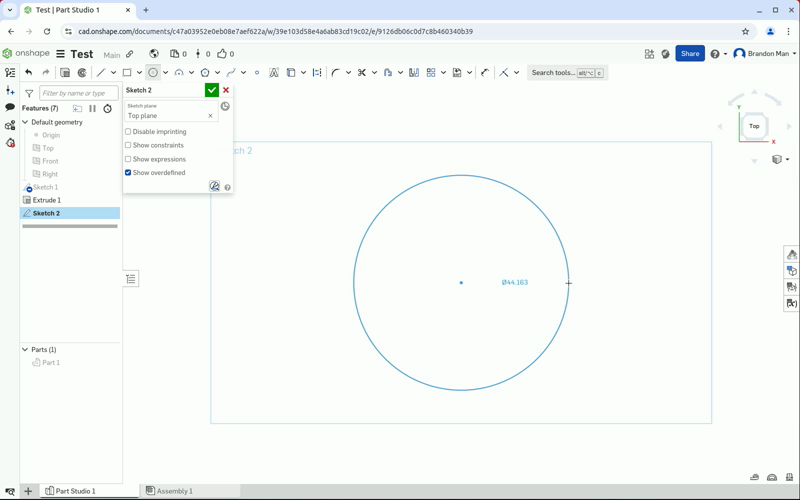
key(esc)
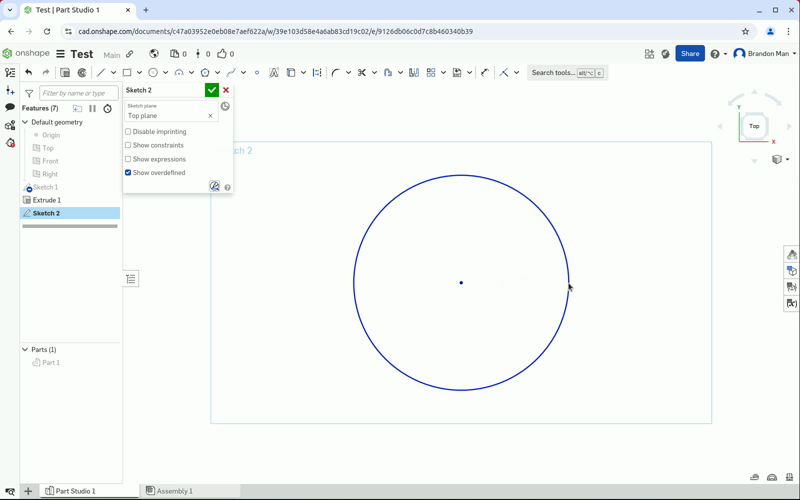
key(c)
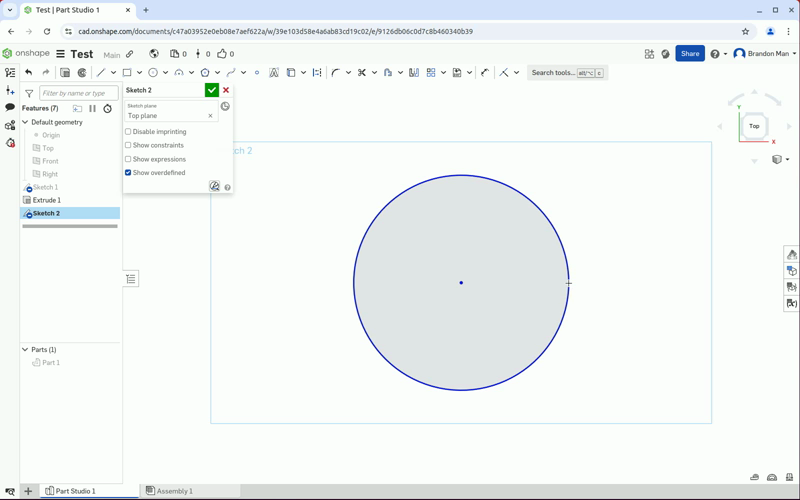
key_down(shift)
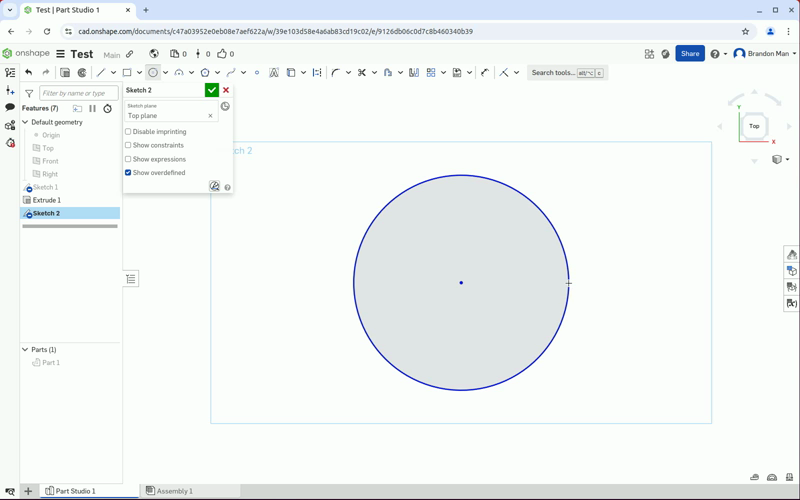
mouse_move(461, 282)
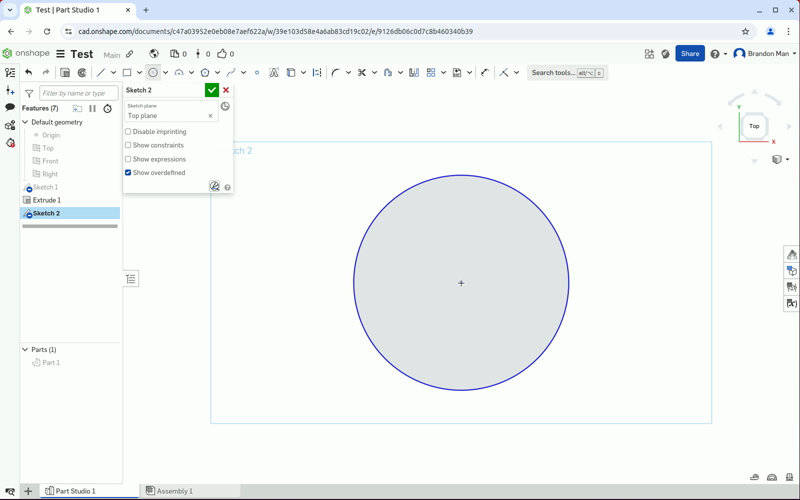
click(461, 282)
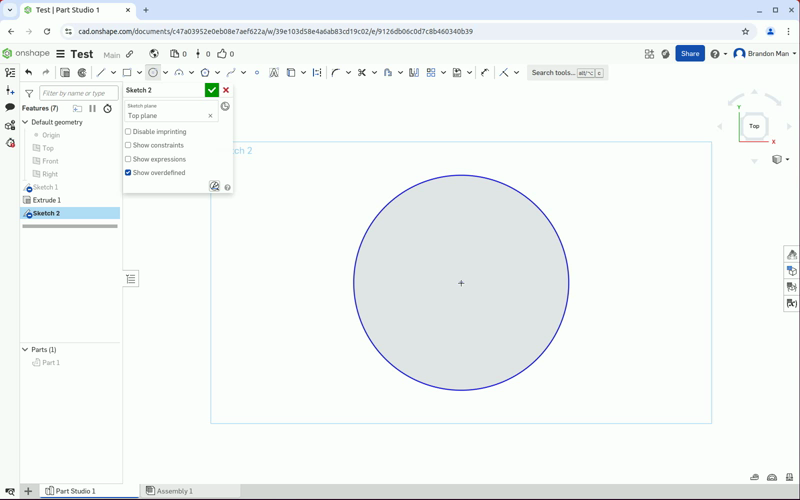
key_up(shift)
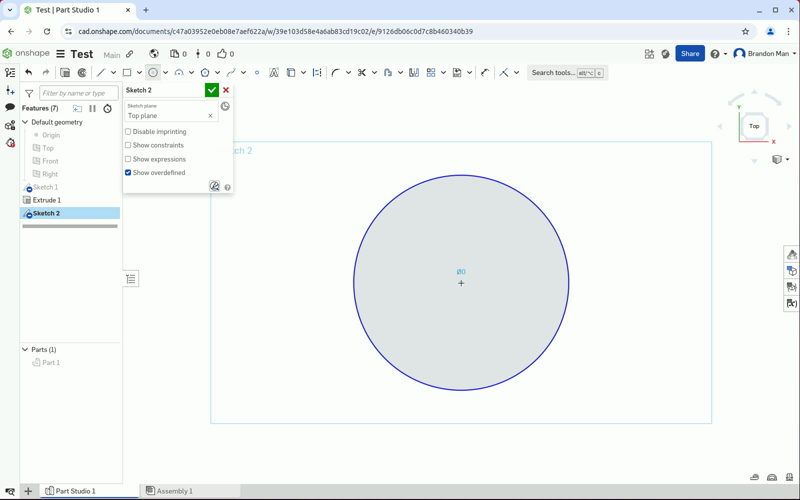
mouse_move(503, 282)
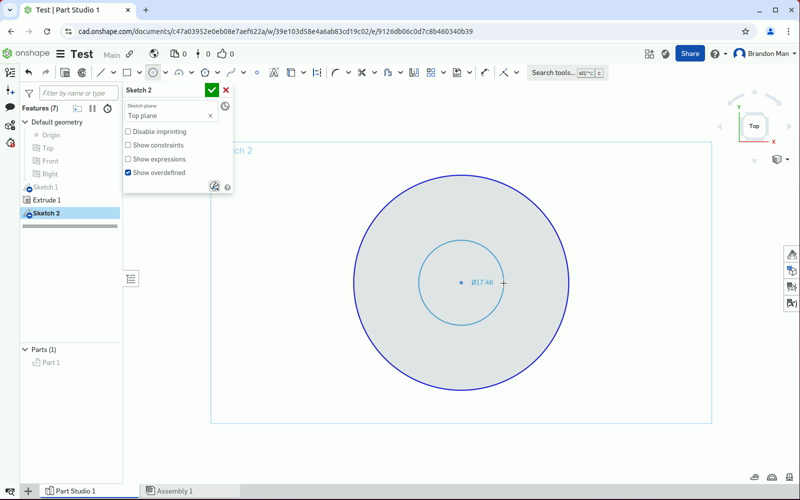
click(503, 282)
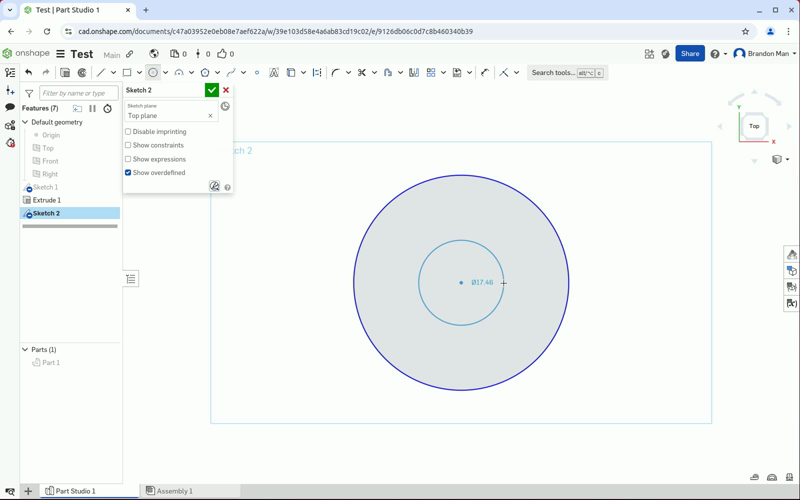
key(esc)
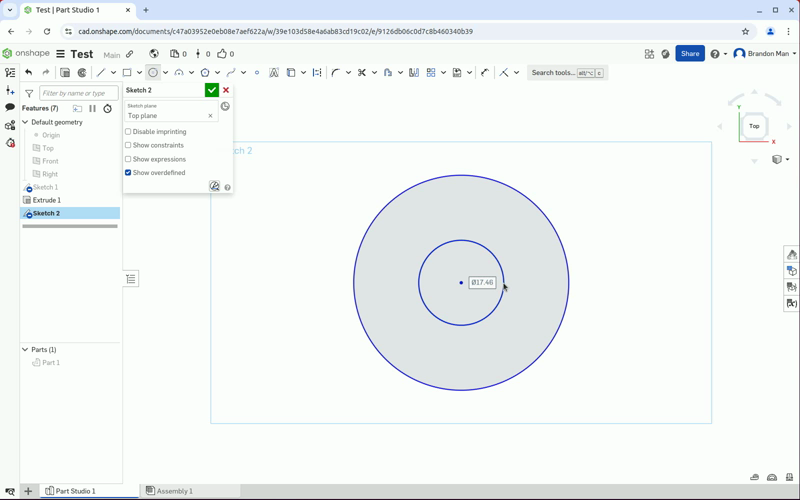
mouse_move(526, 258)
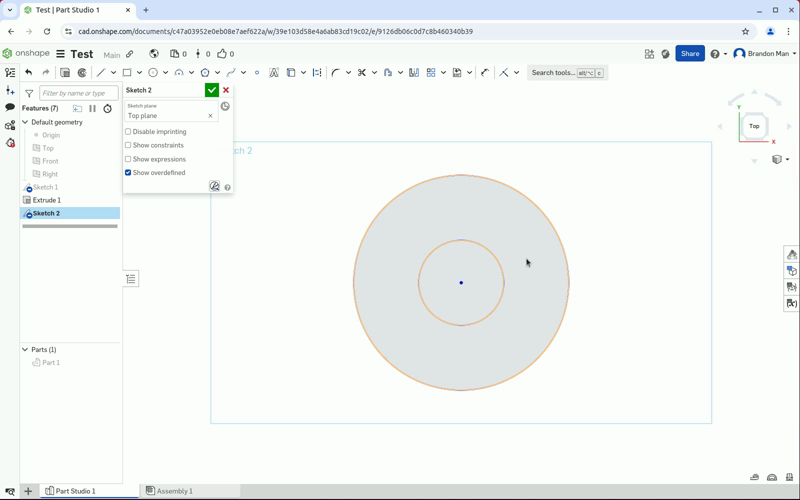
click(526, 258)
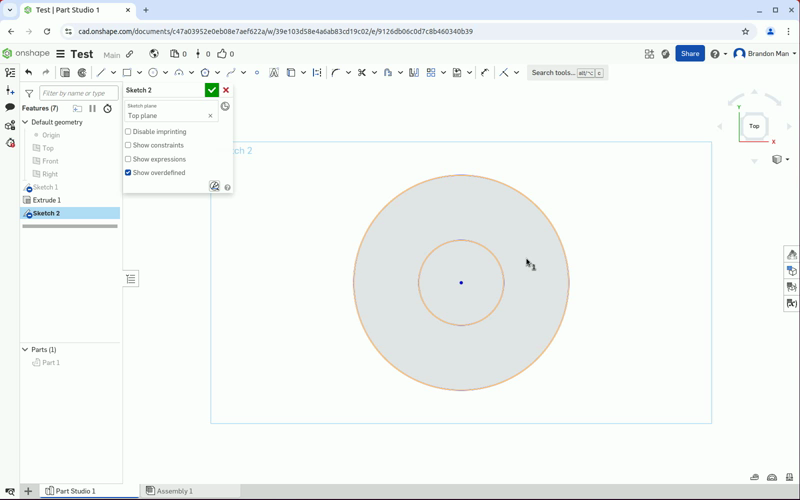
mouse_move(73, 352)
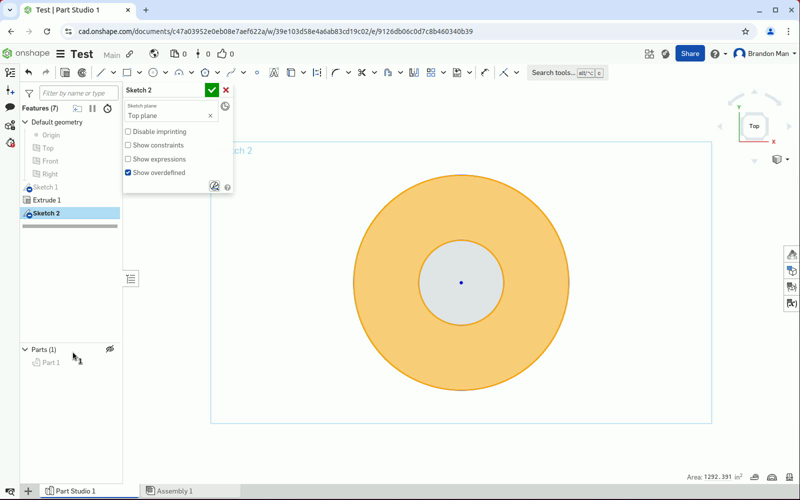
key(shift+y)
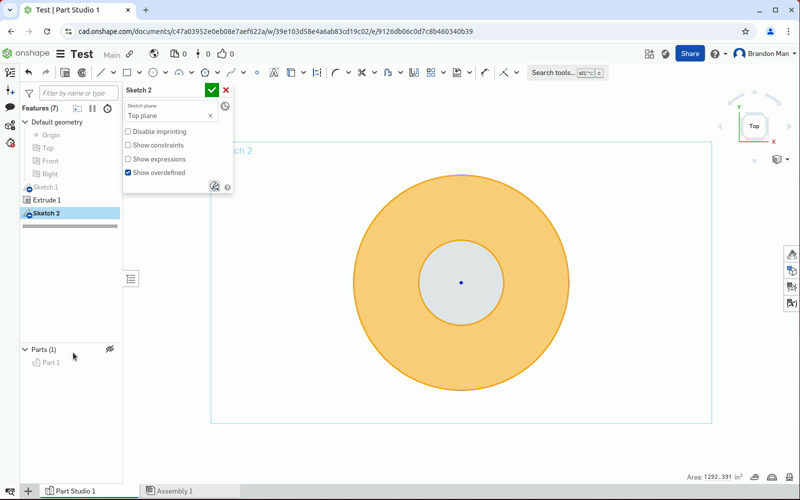
key(shift+e)
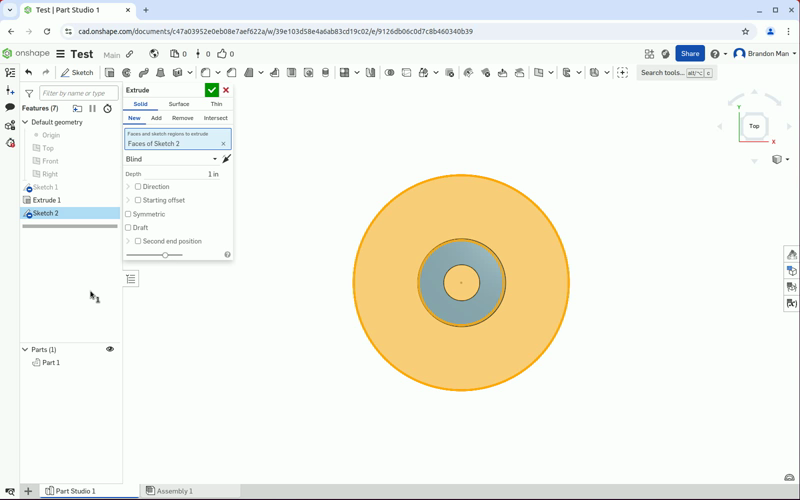
mouse_move(143, 106)
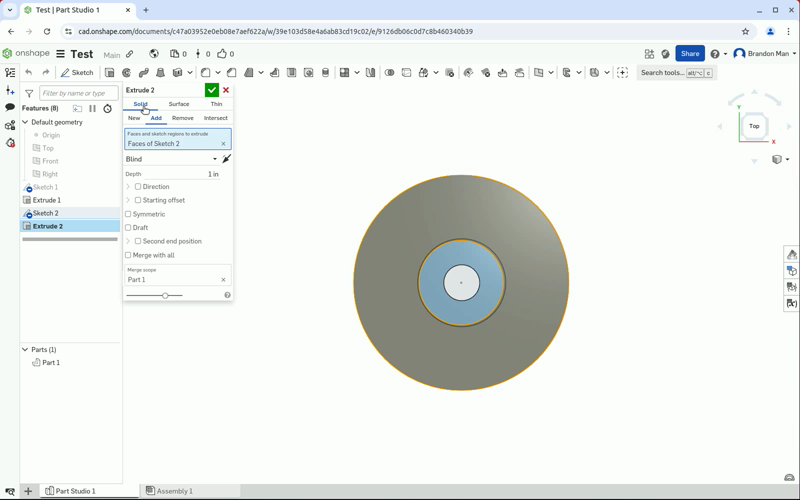
click(143, 106)
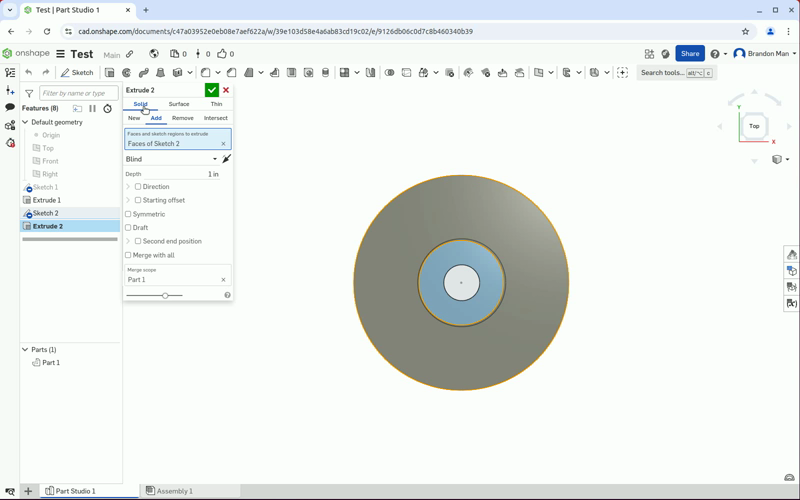
mouse_move(137, 120)
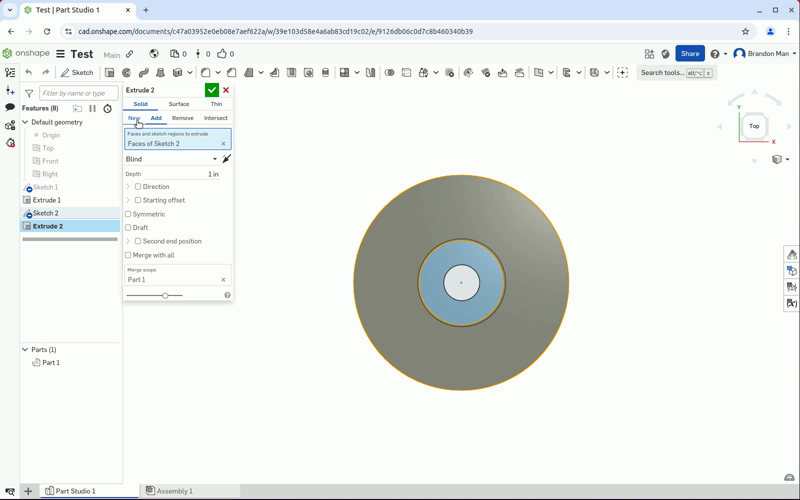
click(137, 120)
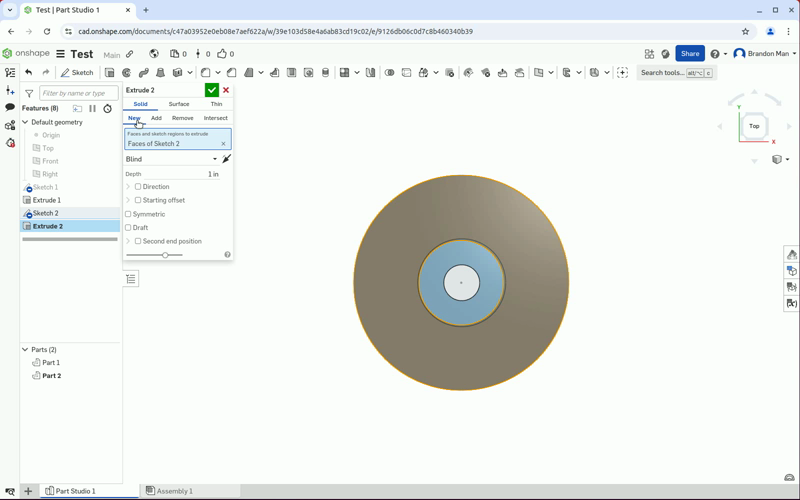
key(tab, 4)
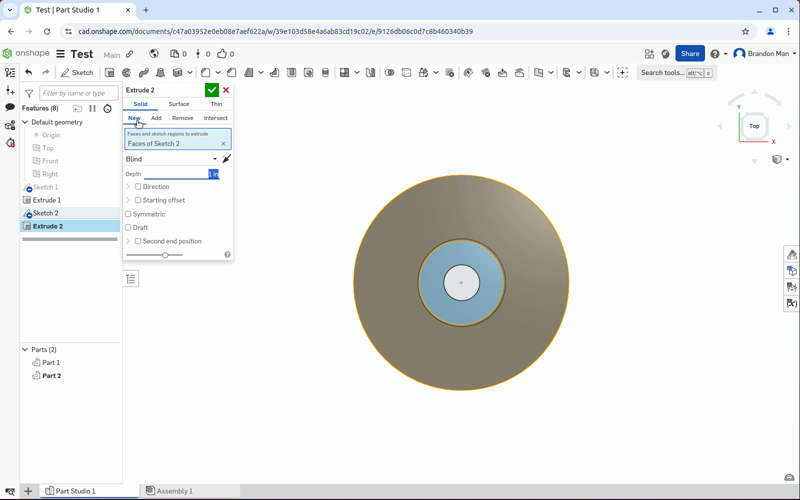
text(7.462)
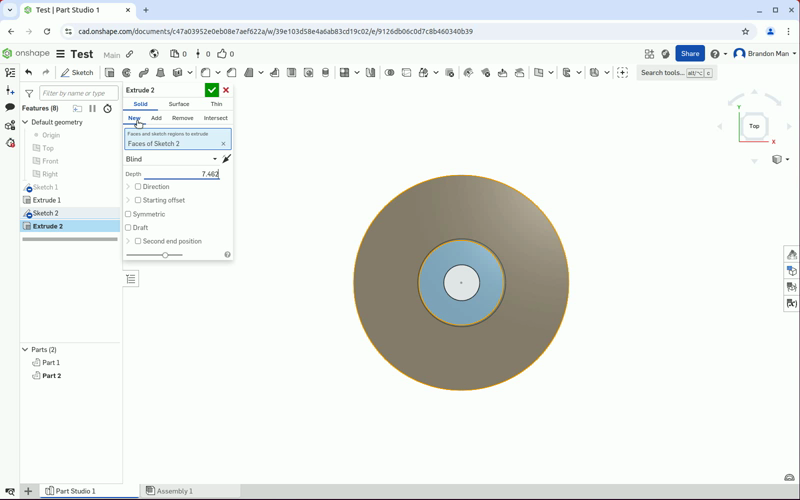
key(enter)
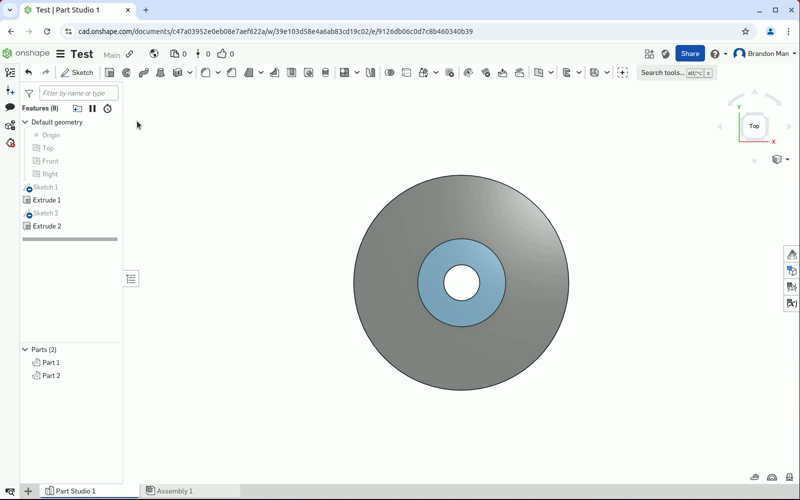
key(shift+h)
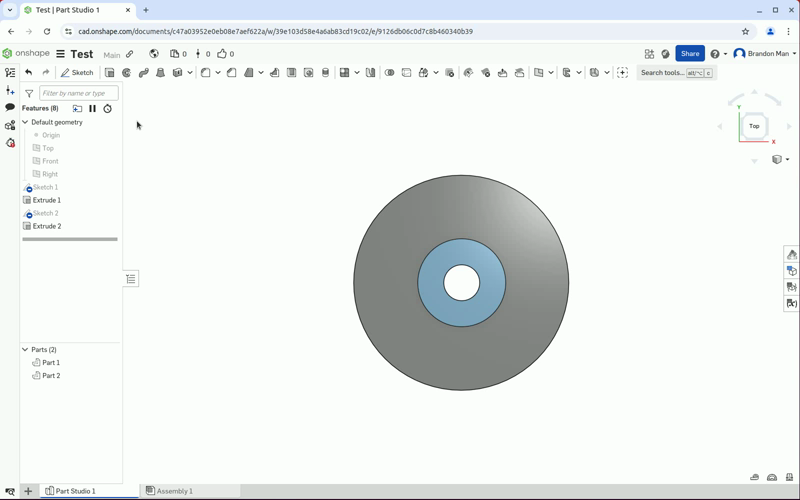
key(shift+h)
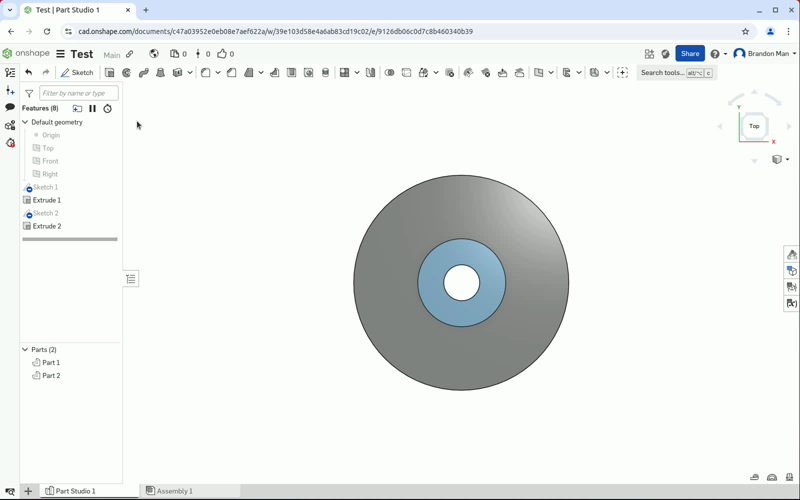
mouse_move(73, 189)
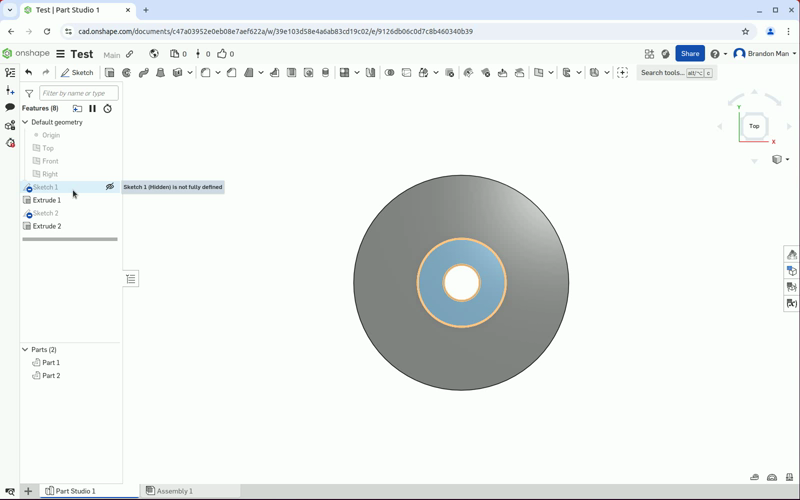
click(73, 189)
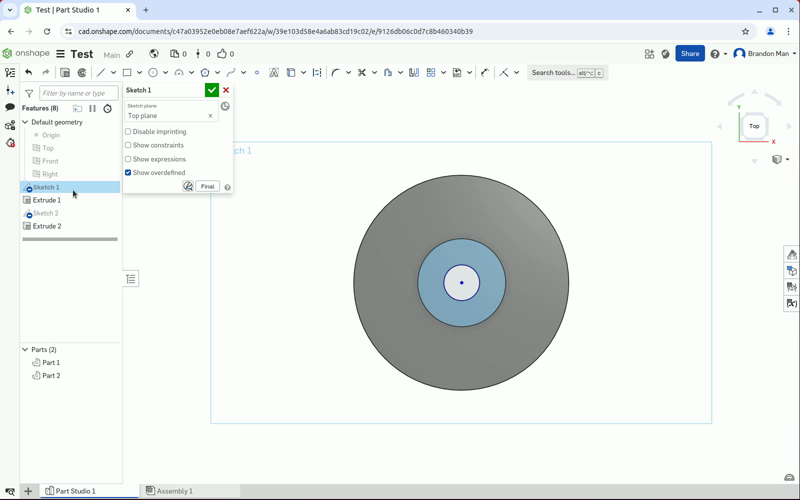
mouse_move(229, 92)
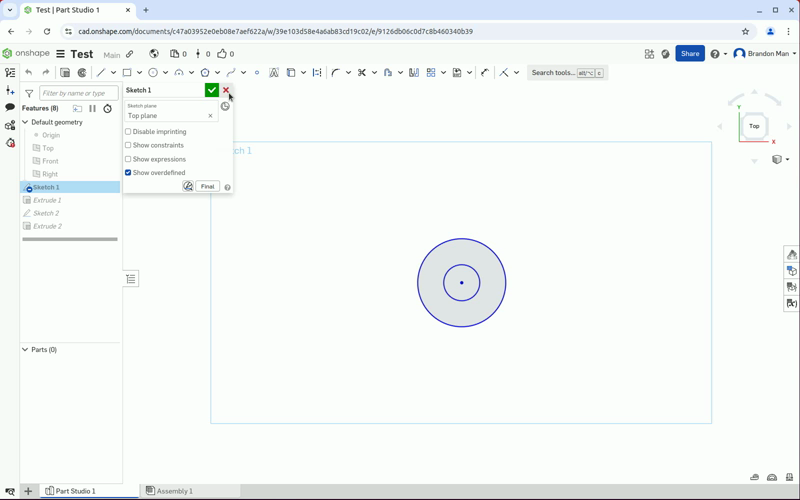
click(229, 92)
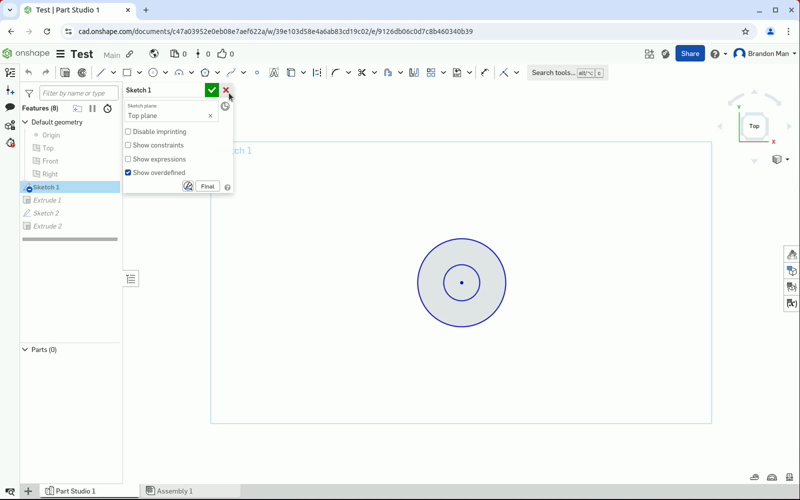
key(shift+s)
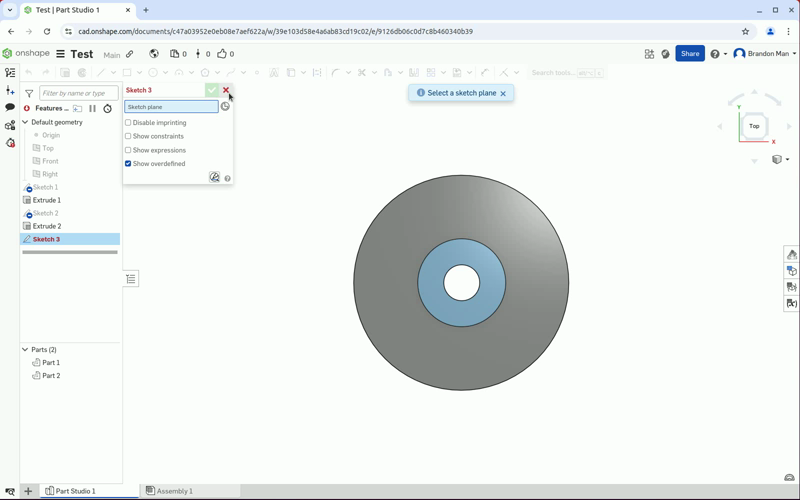
mouse_move(73, 150)
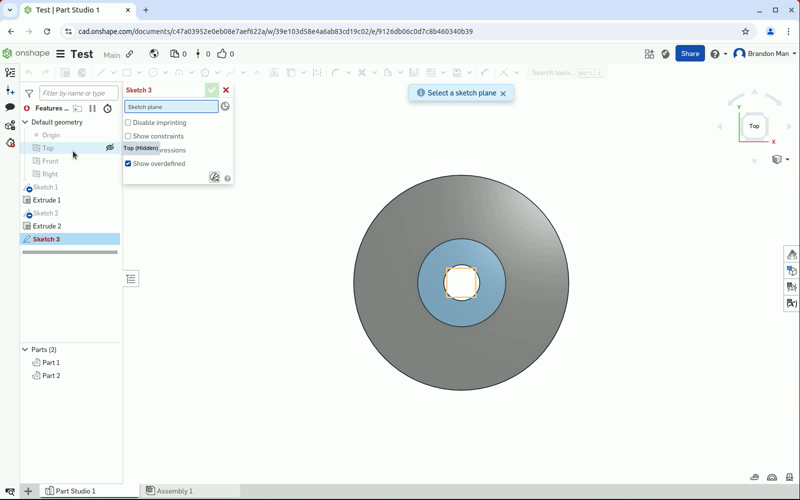
click(73, 150)
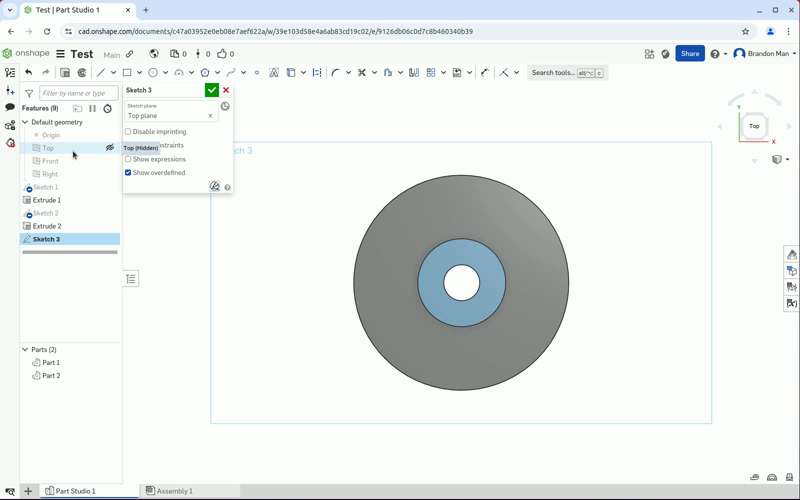
mouse_move(73, 352)
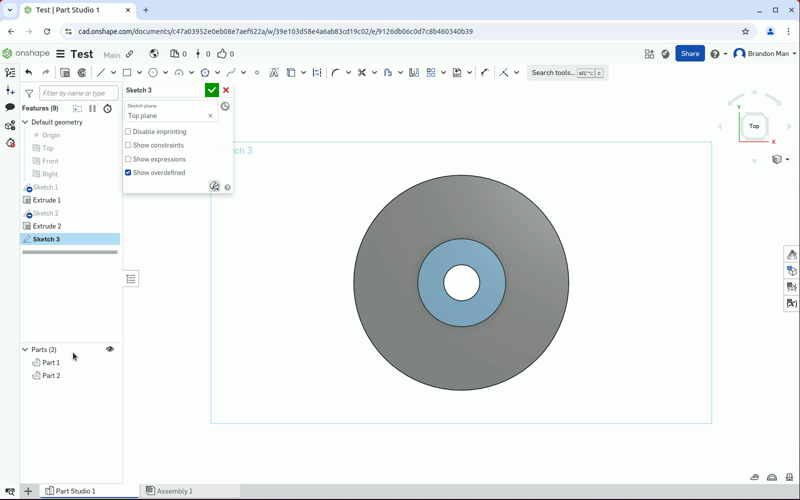
key(y)
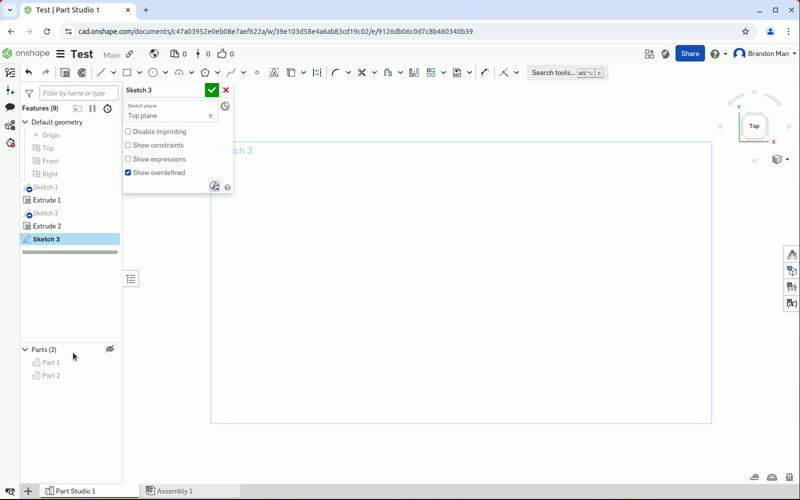
key(c)
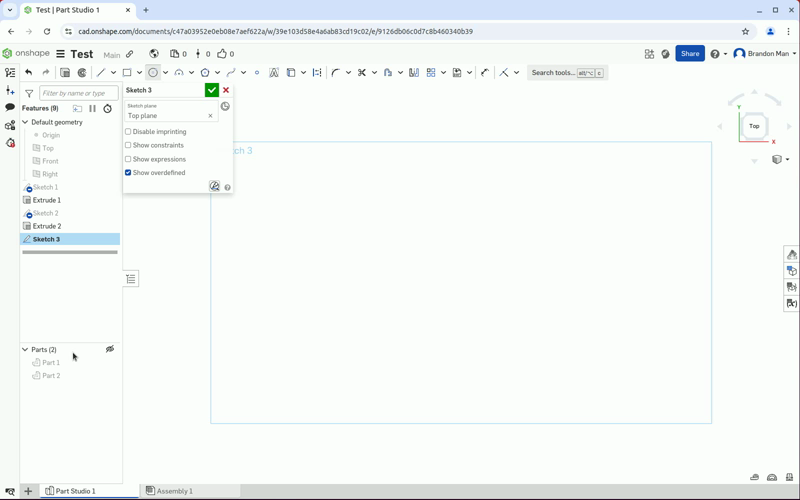
key_down(shift)
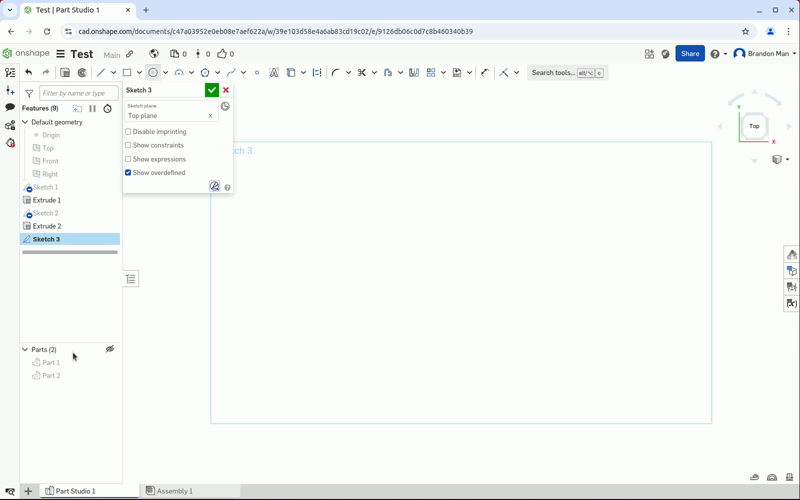
mouse_move(461, 282)
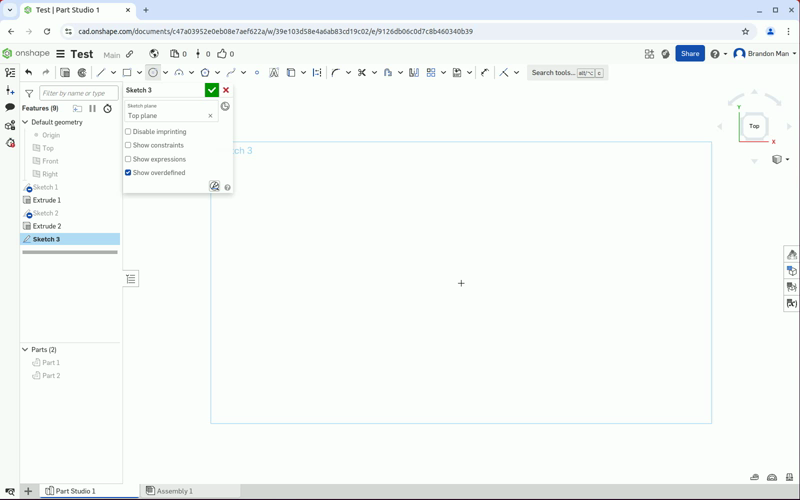
click(461, 282)
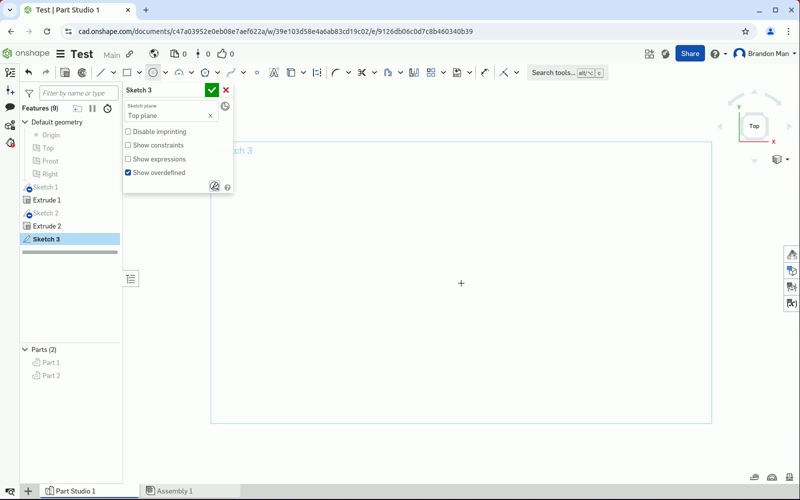
key_up(shift)
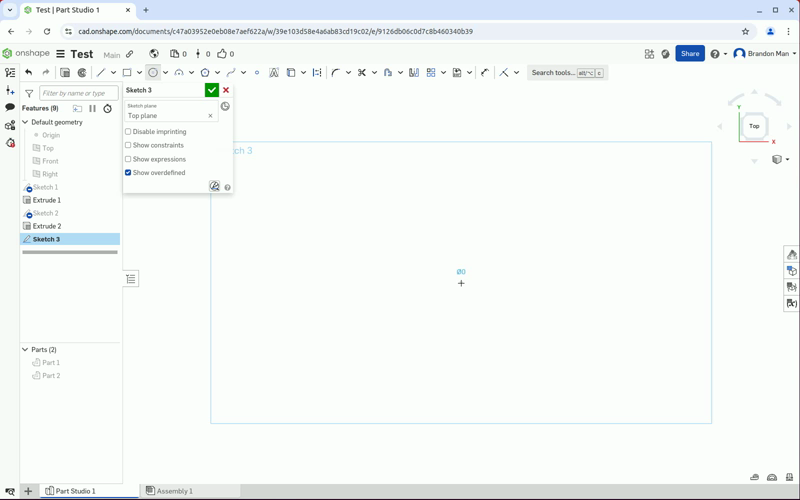
mouse_move(572, 282)
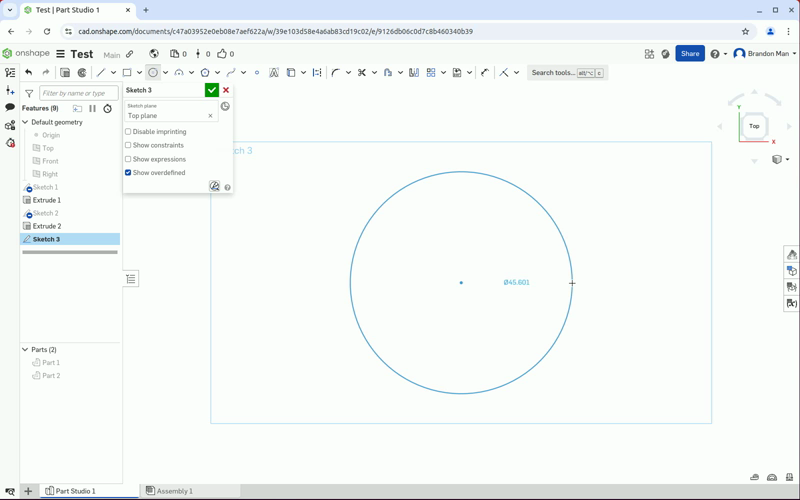
click(572, 282)
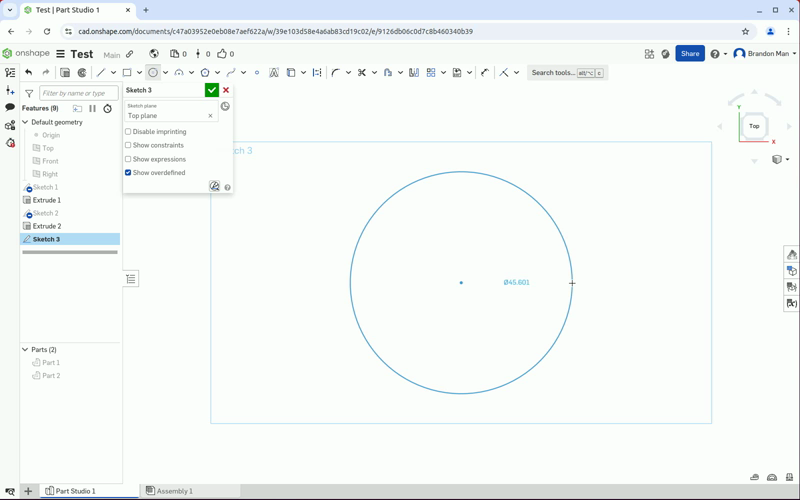
key(esc)
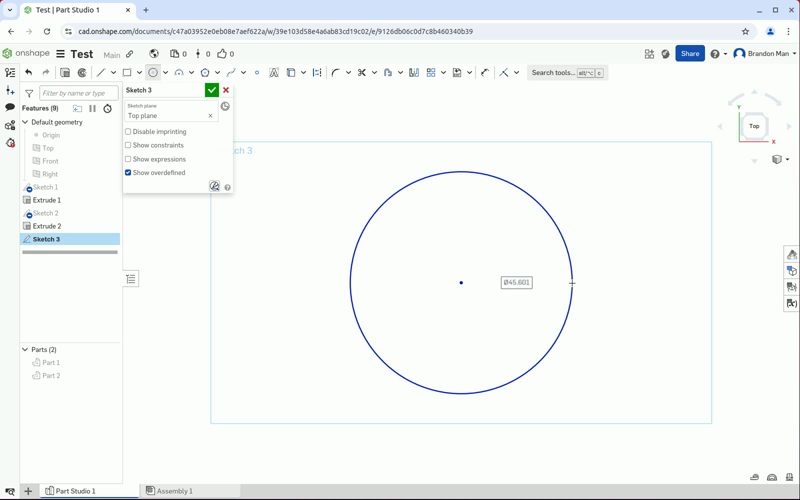
key(c)
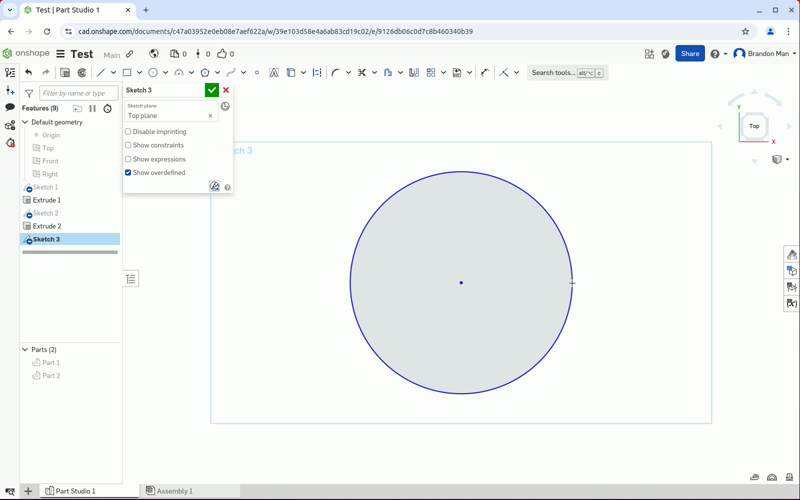
key_down(shift)
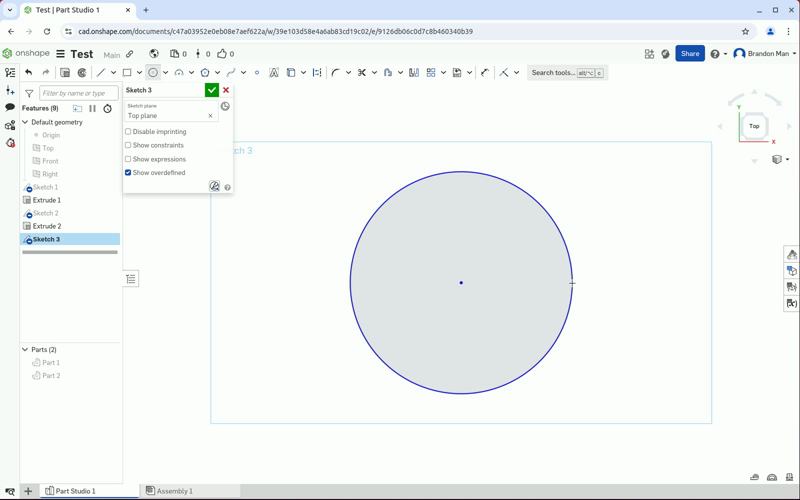
mouse_move(461, 282)
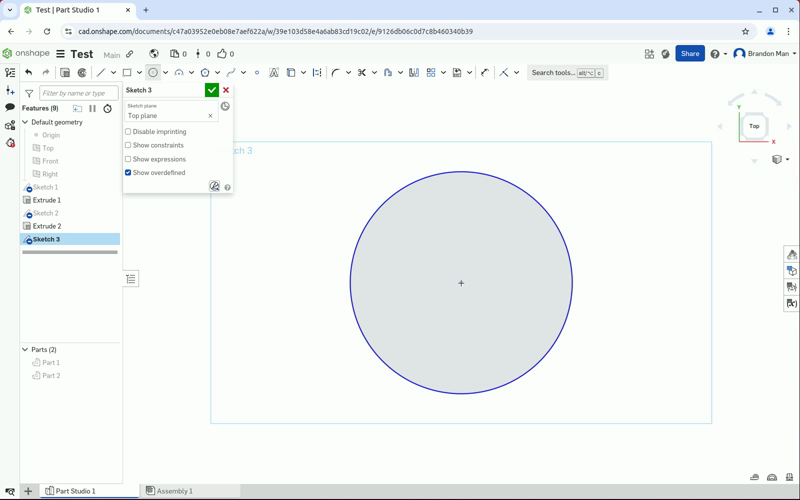
click(461, 282)
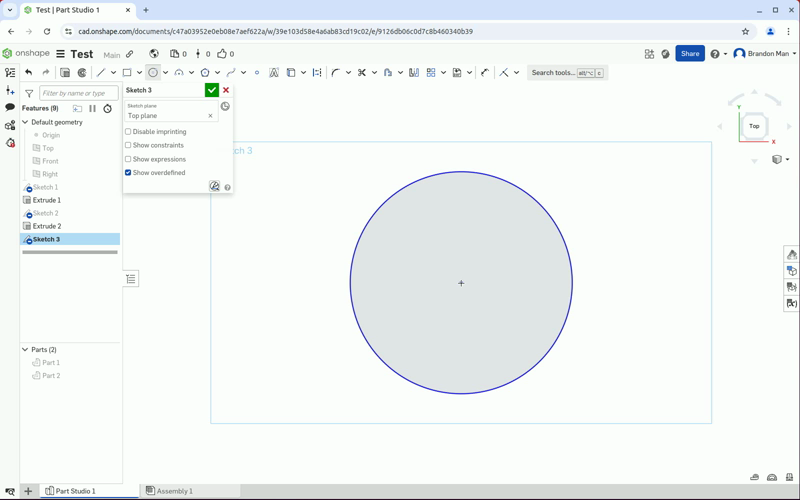
key_up(shift)
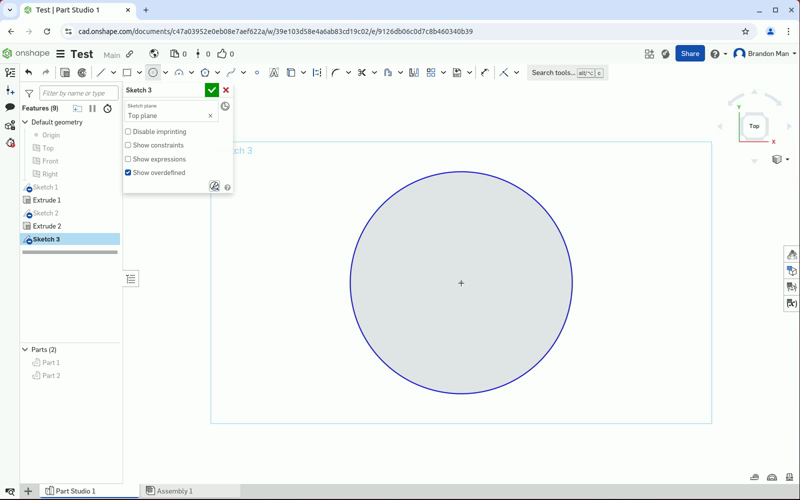
mouse_move(567, 282)
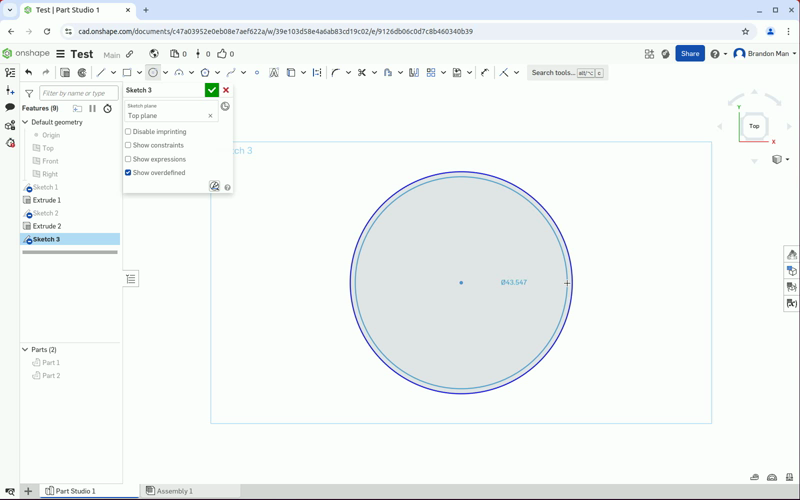
click(567, 282)
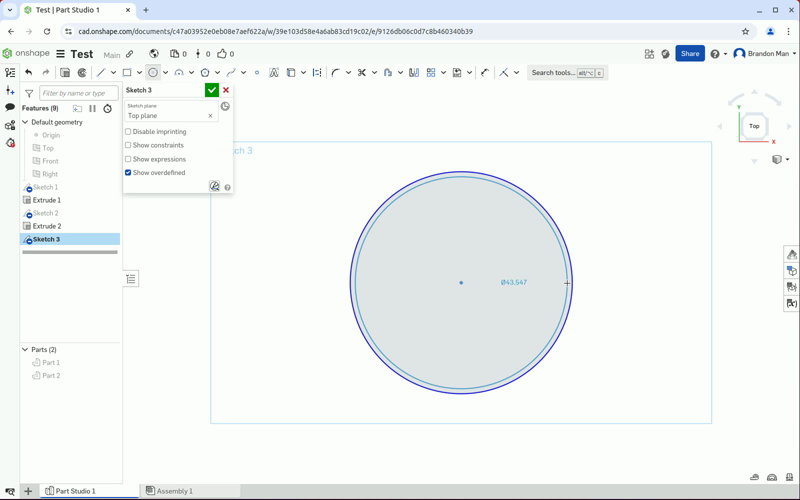
key(esc)
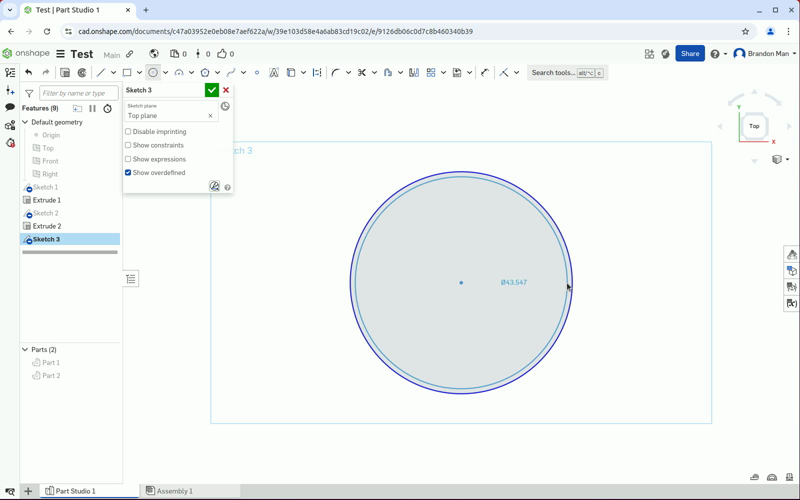
mouse_move(566, 256)
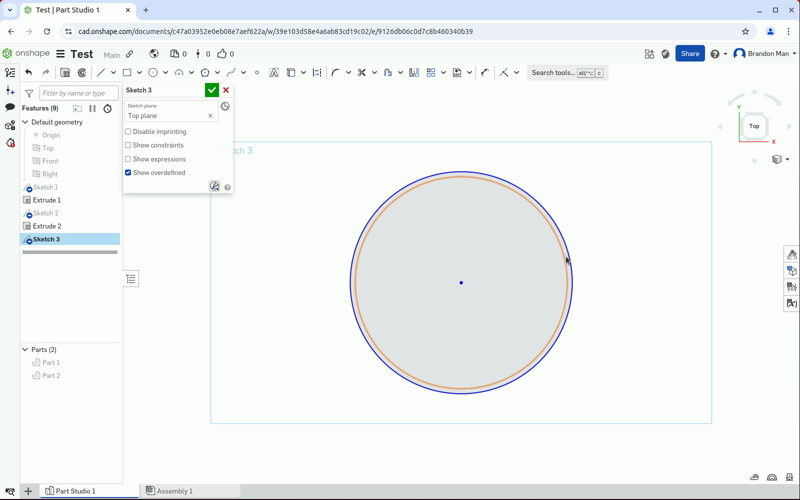
click(566, 256)
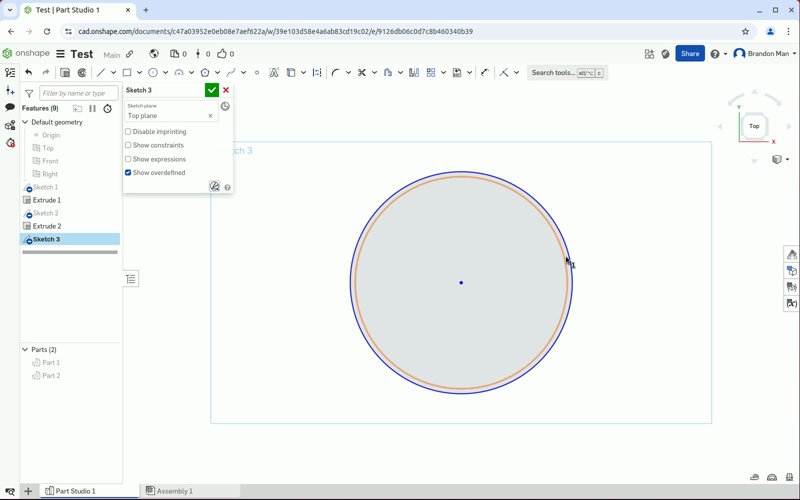
mouse_move(73, 352)
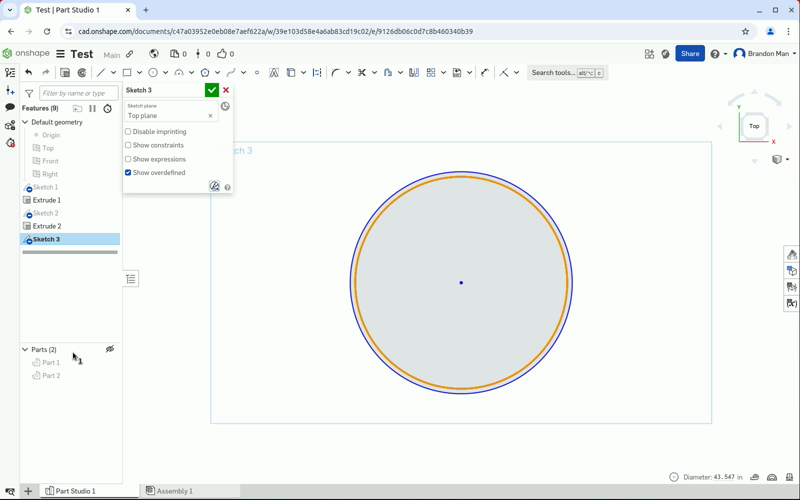
key(shift+y)
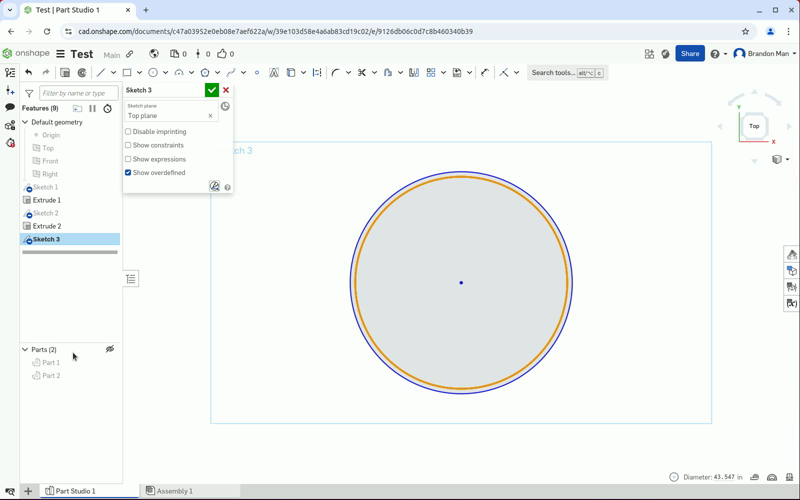
key(shift+e)
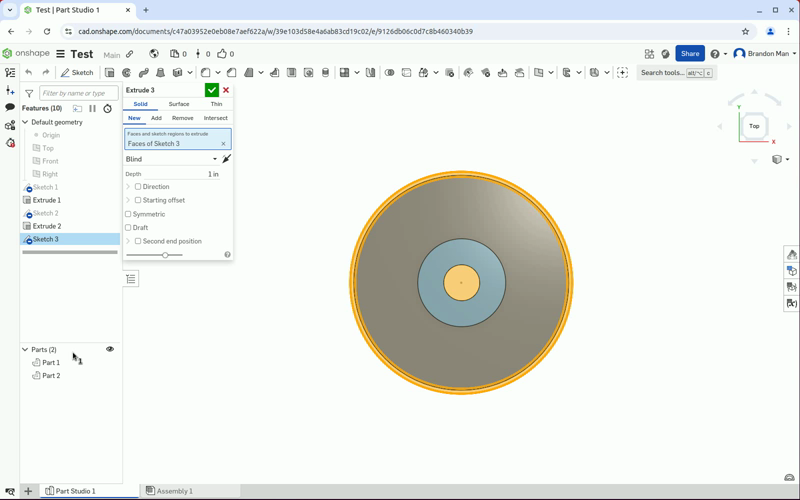
mouse_move(143, 106)
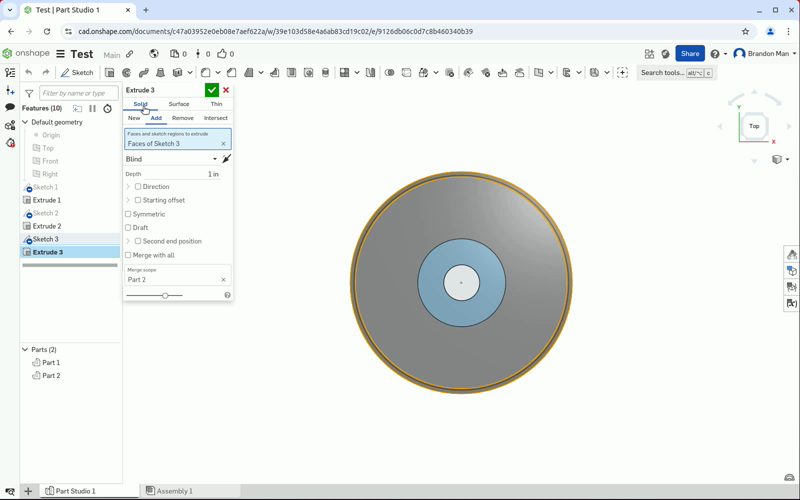
click(143, 106)
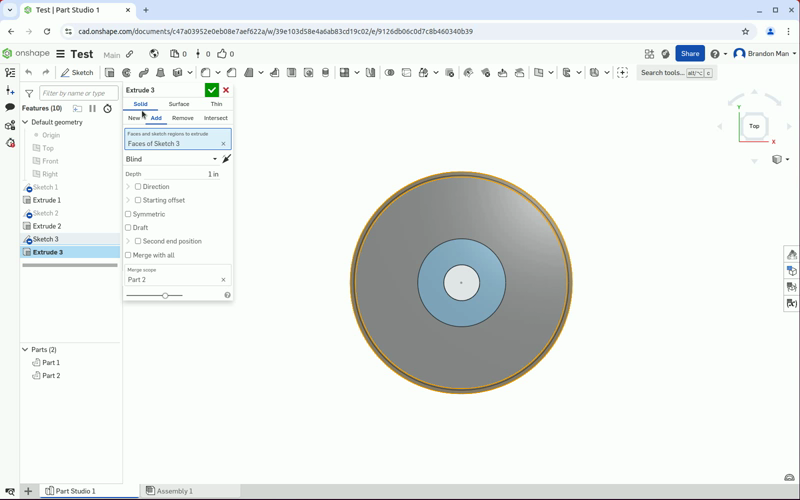
mouse_move(137, 120)
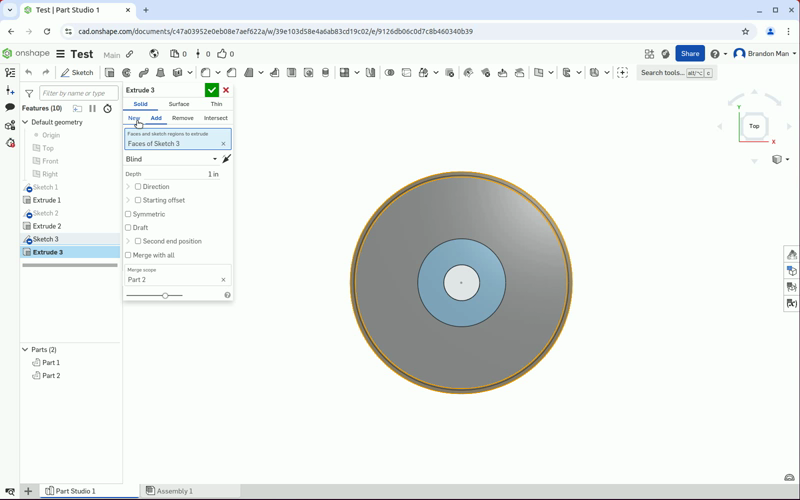
click(137, 120)
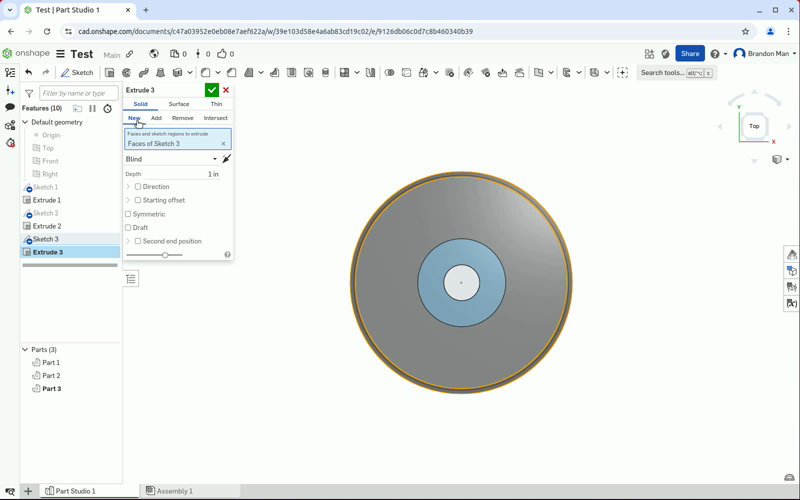
key(tab, 4)
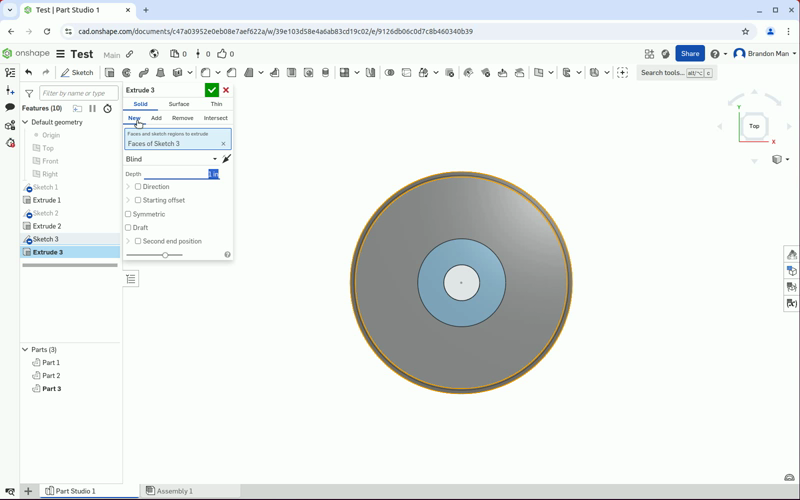
text(5.055)
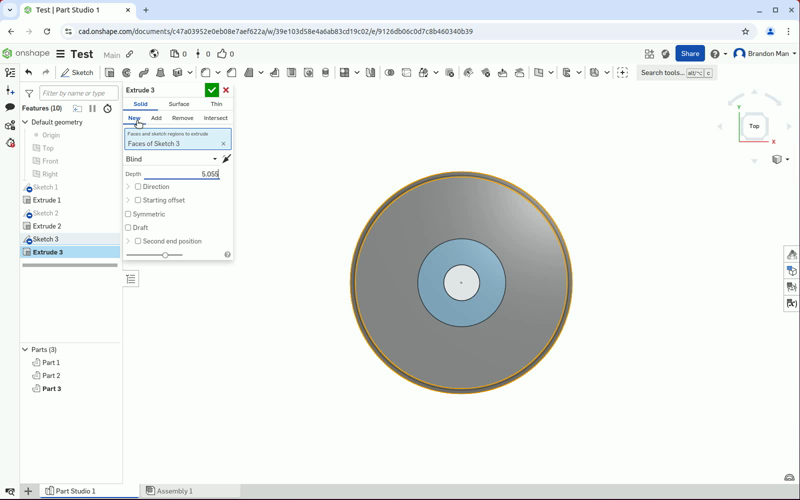
key(tab, 3)
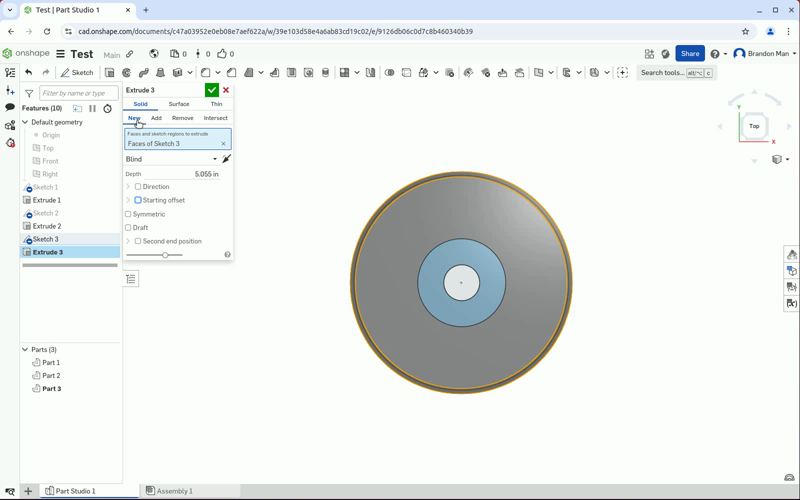
key(tab, 2)
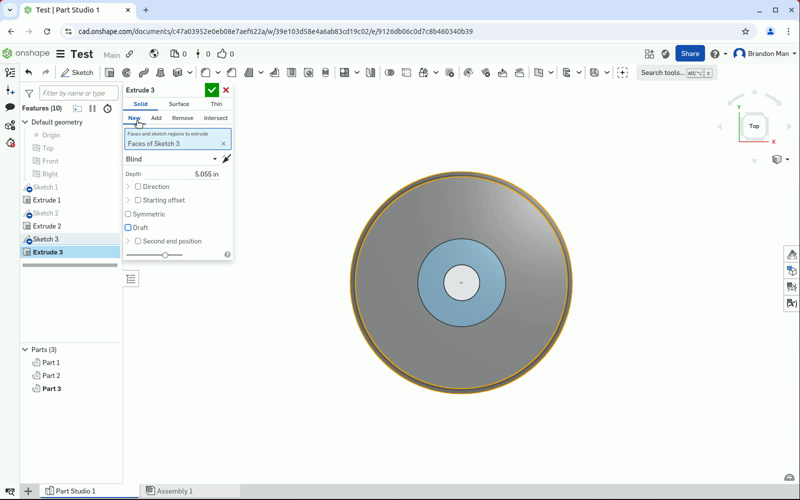
key(space)
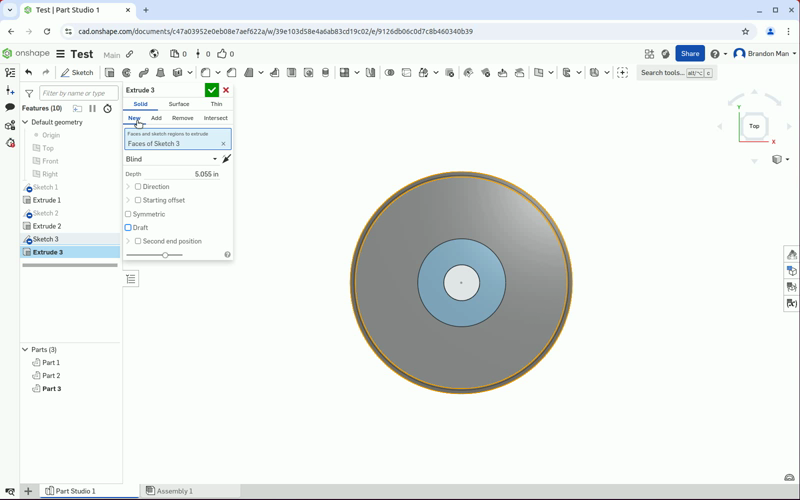
key(tab, 3)
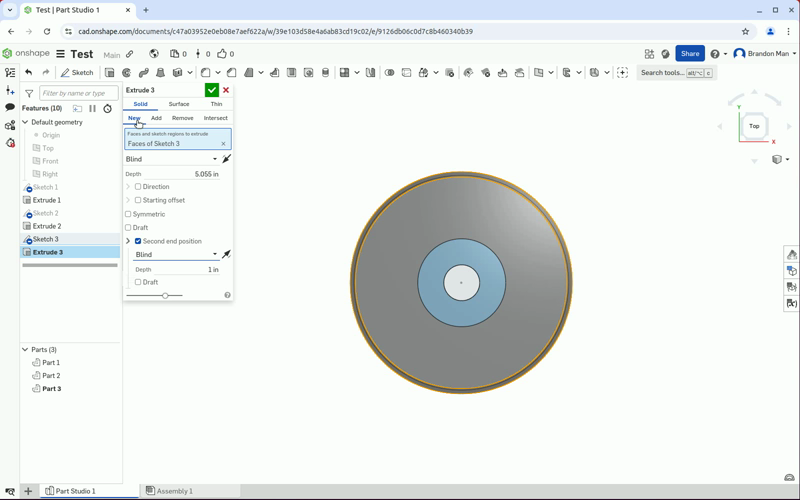
text(2.407)
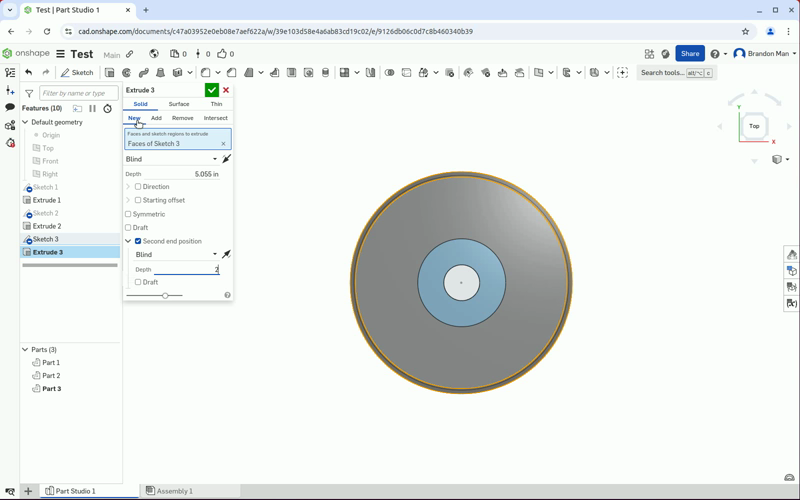
key(enter)
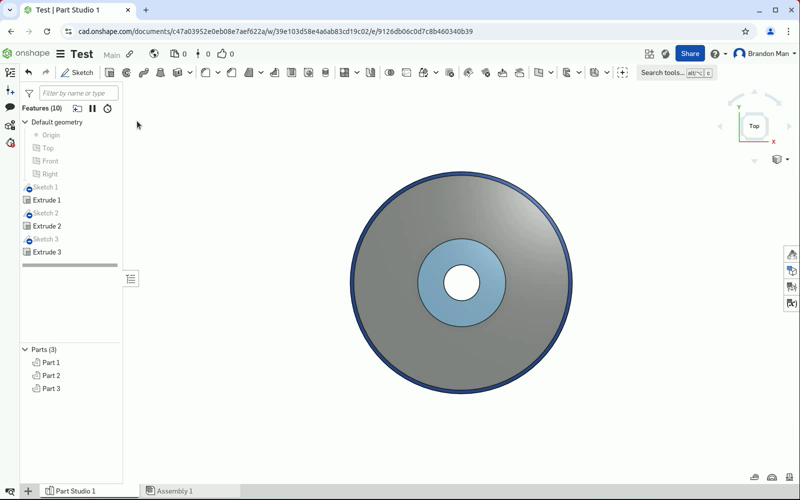
key(shift+h)
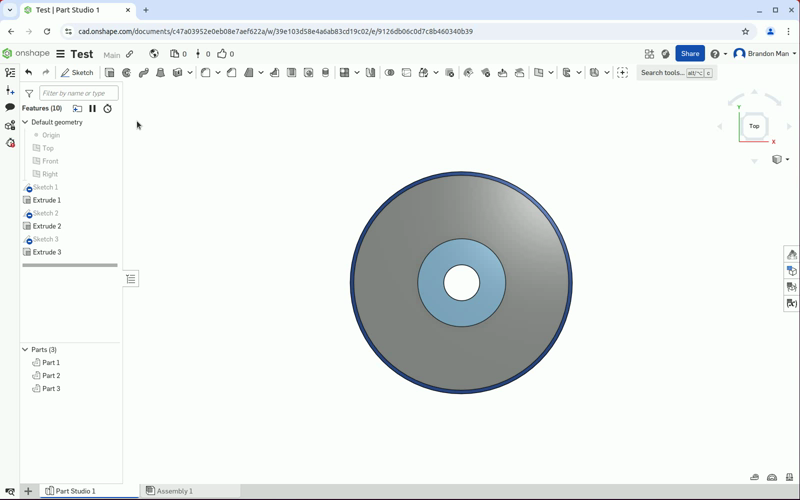
key(shift+h)
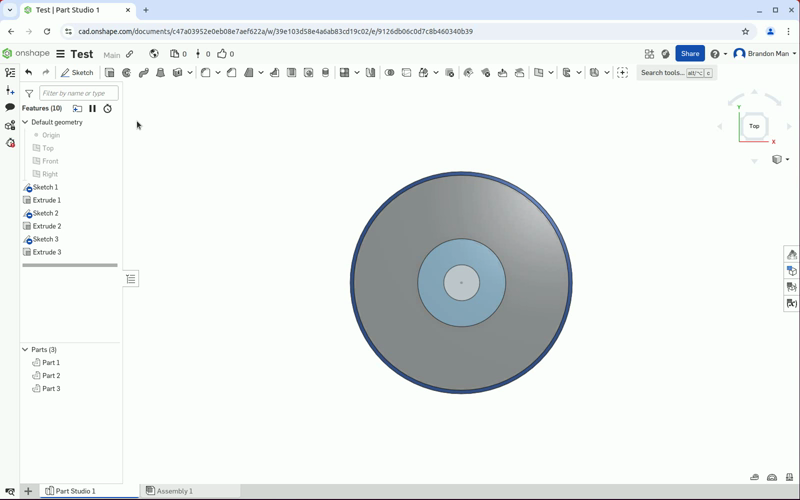
key(shift+7)
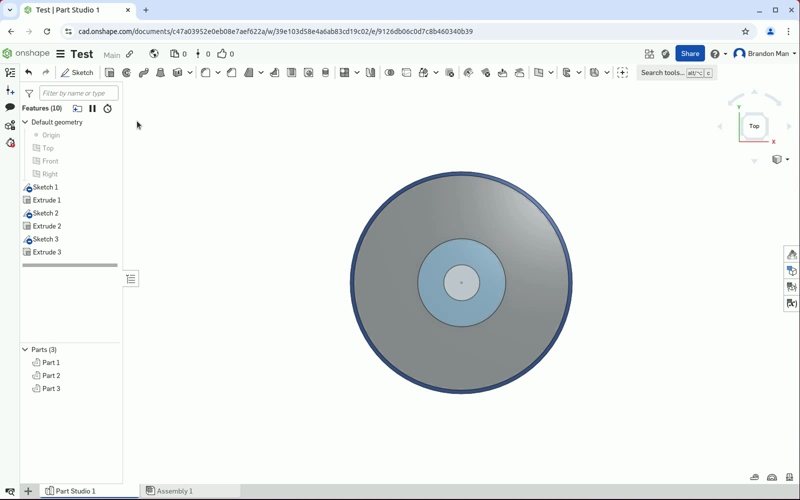
key(up, 3)
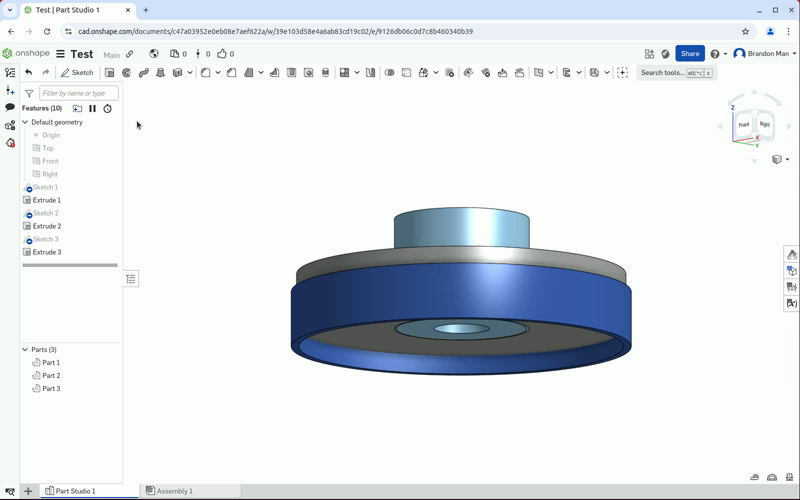
key(left, 3)
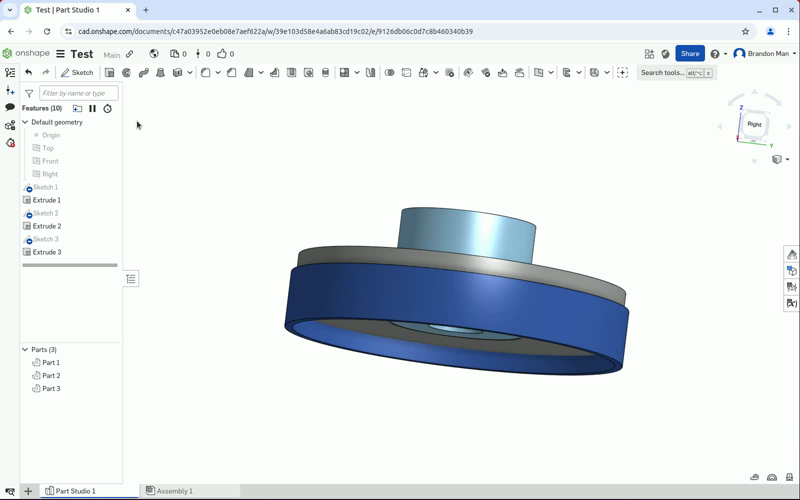
key(right, 3)
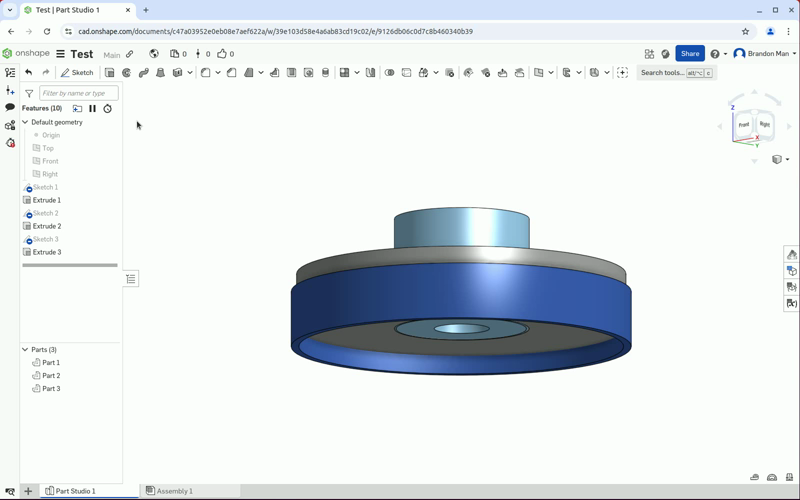
key(down, 3)
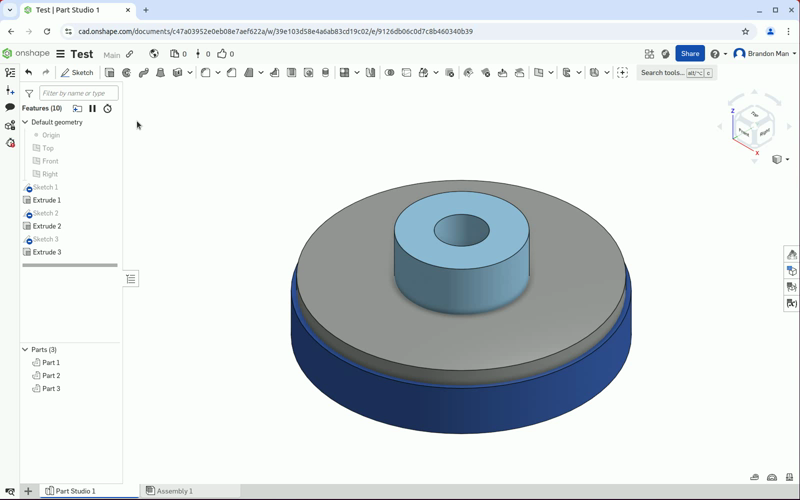
mouse_move(73, 189)
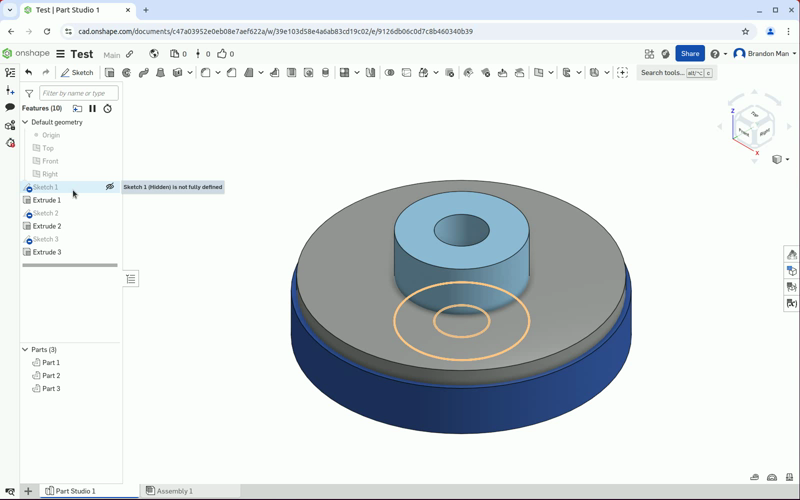
click(73, 189)